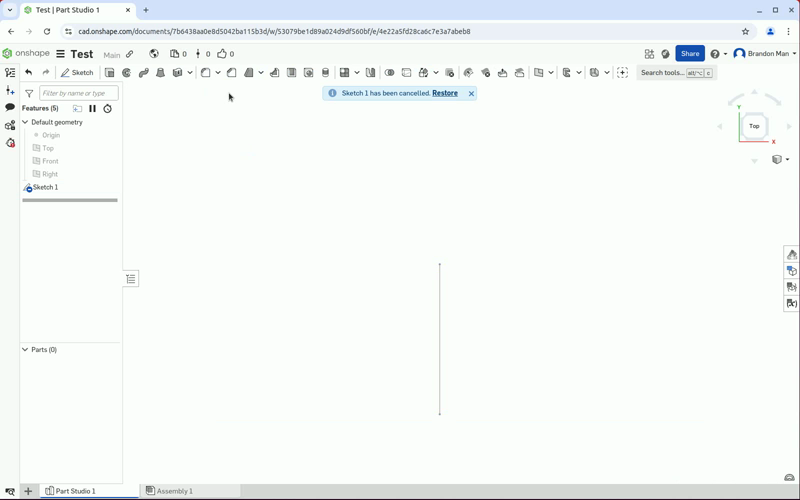
key(shift+h)
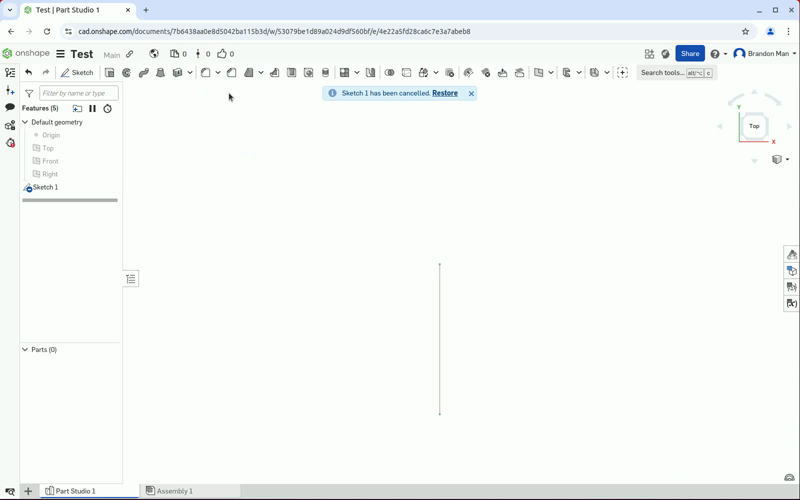
key(shift+s)
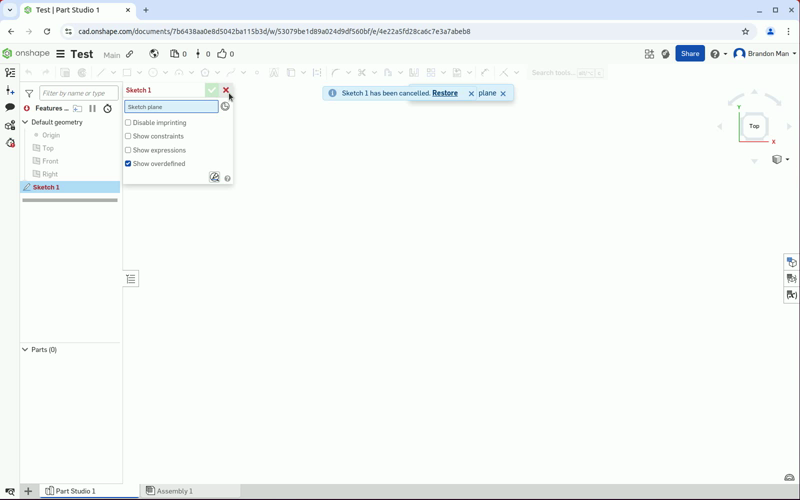
mouse_move(73, 150)
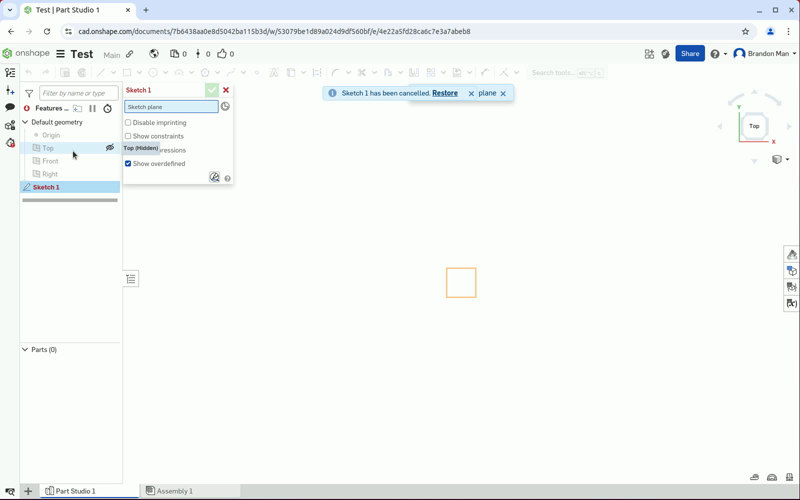
click(73, 150)
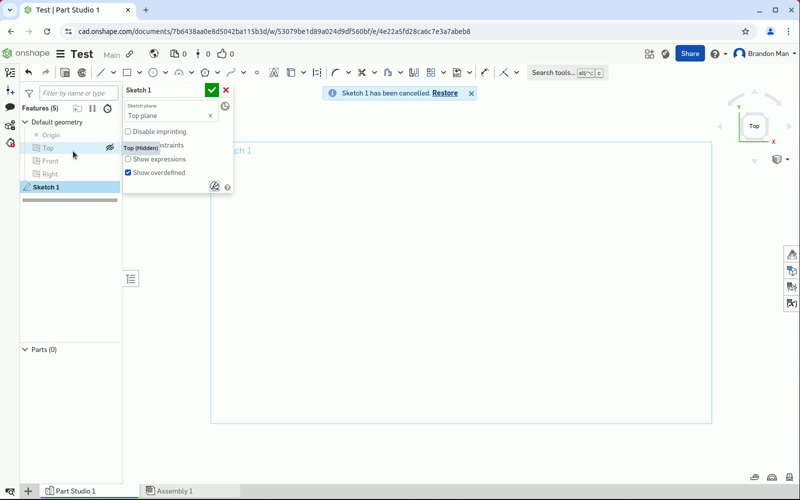
mouse_move(73, 352)
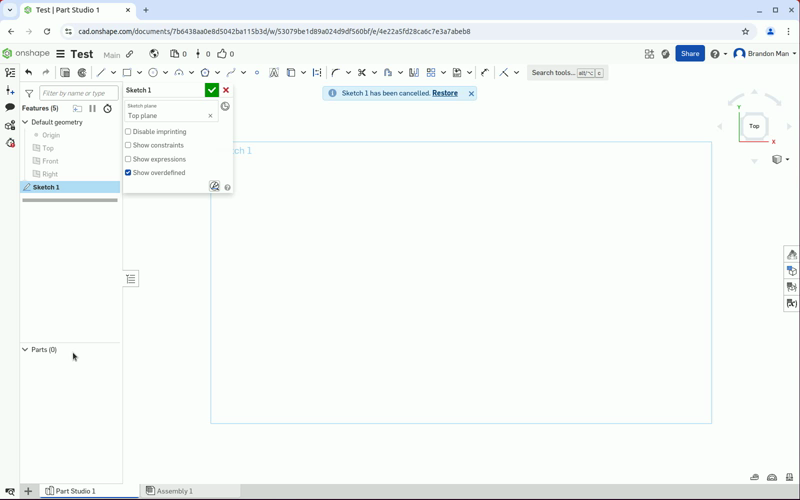
key(y)
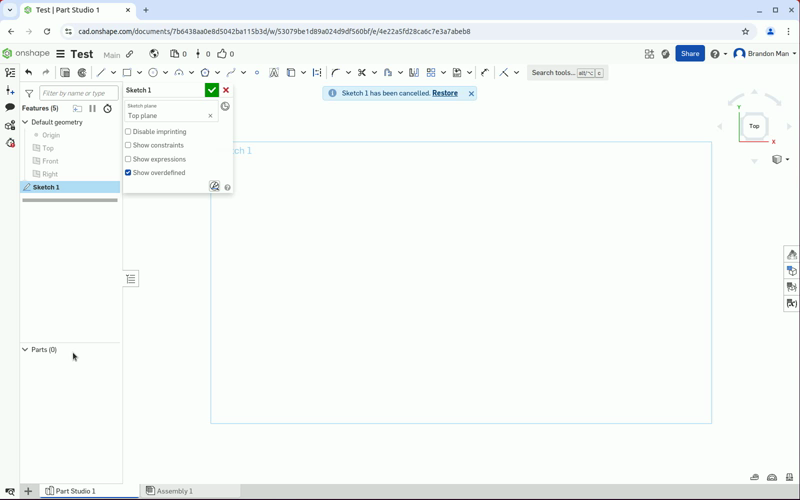
key(c)
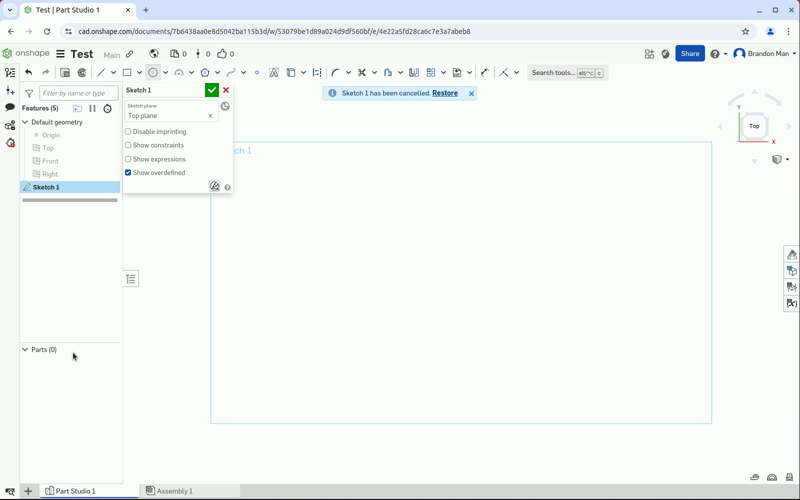
key_down(shift)
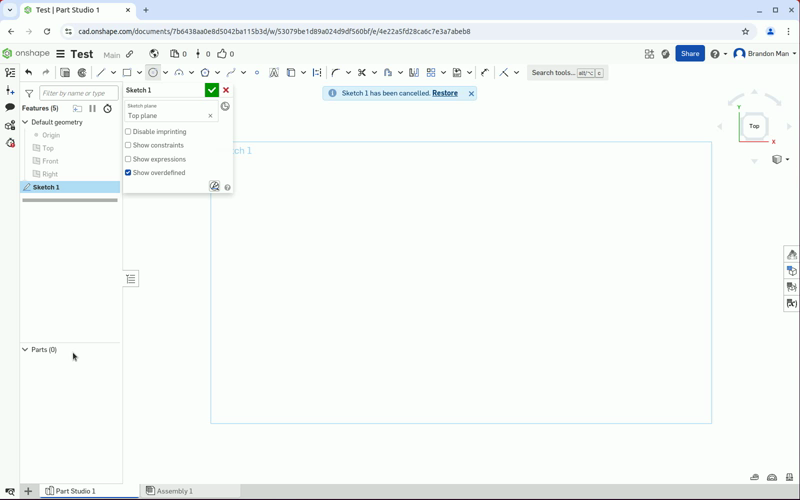
mouse_move(461, 282)
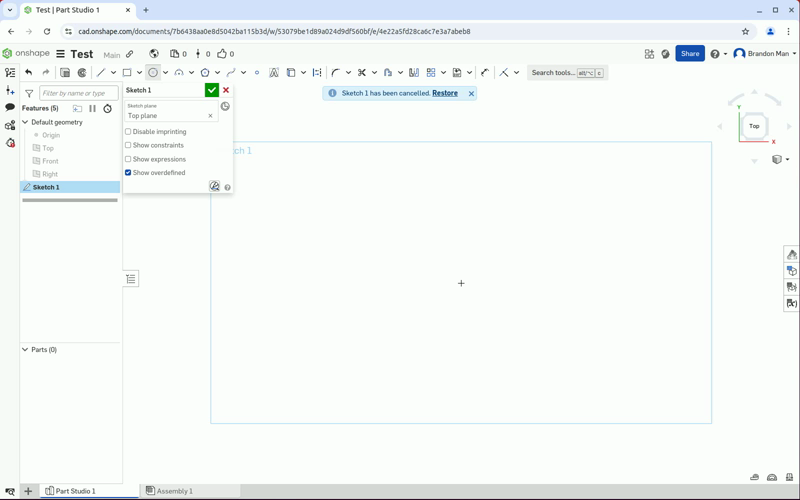
click(461, 282)
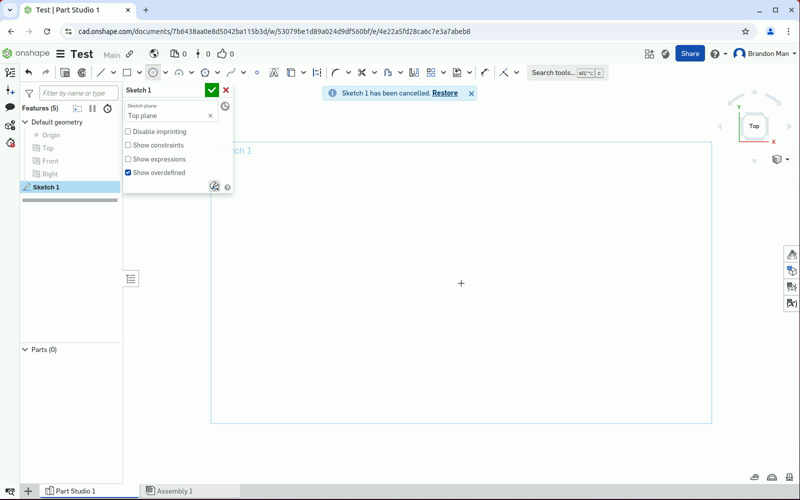
key_up(shift)
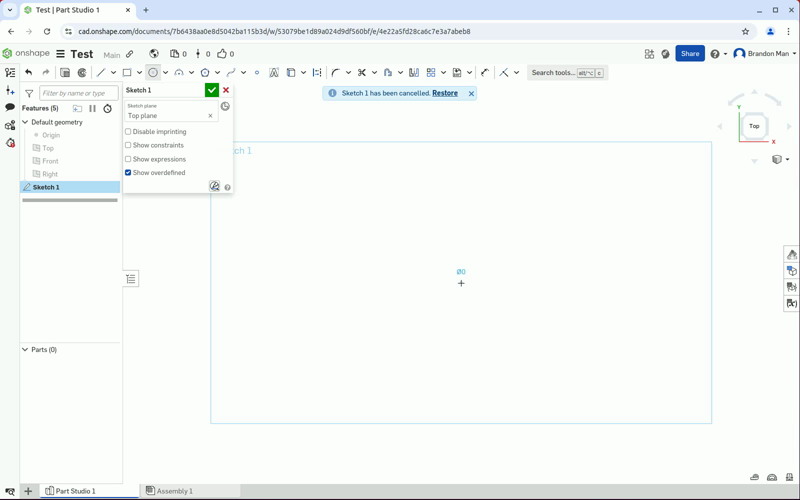
mouse_move(476, 282)
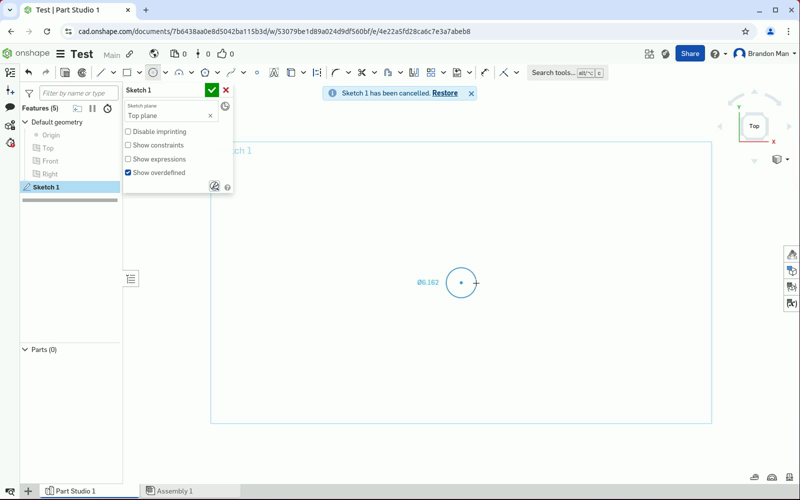
click(476, 282)
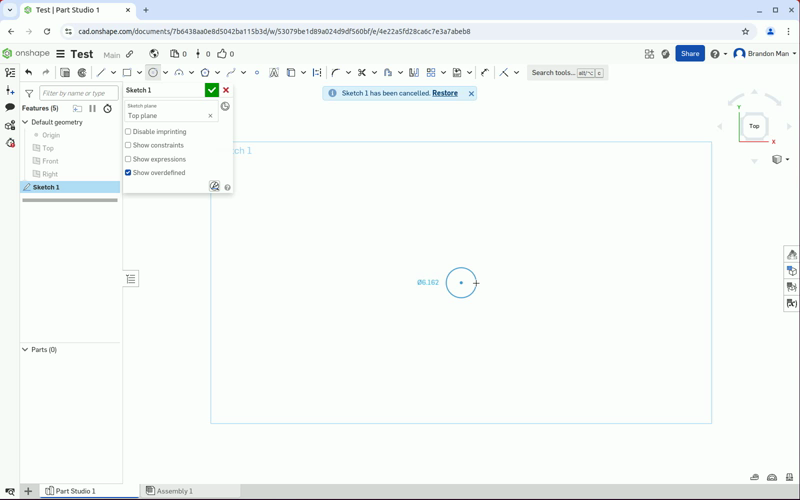
key(esc)
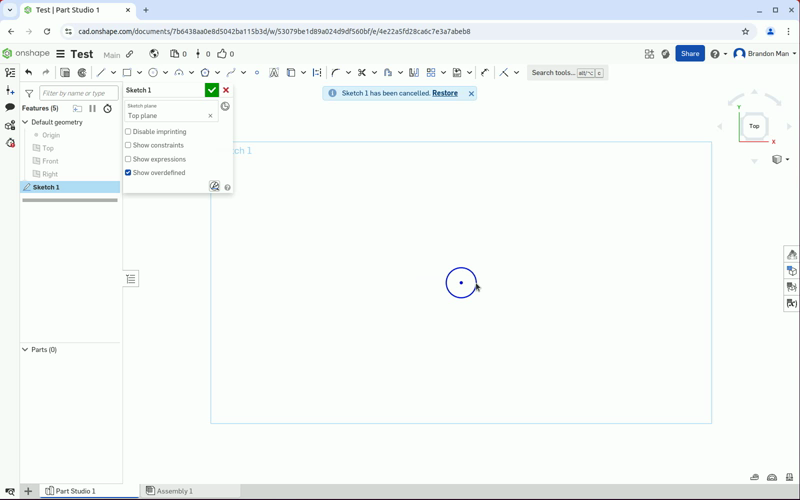
key(c)
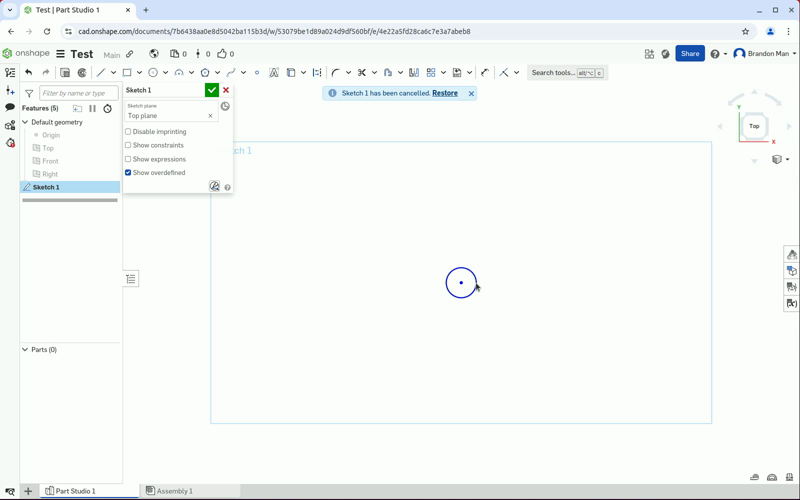
key_down(shift)
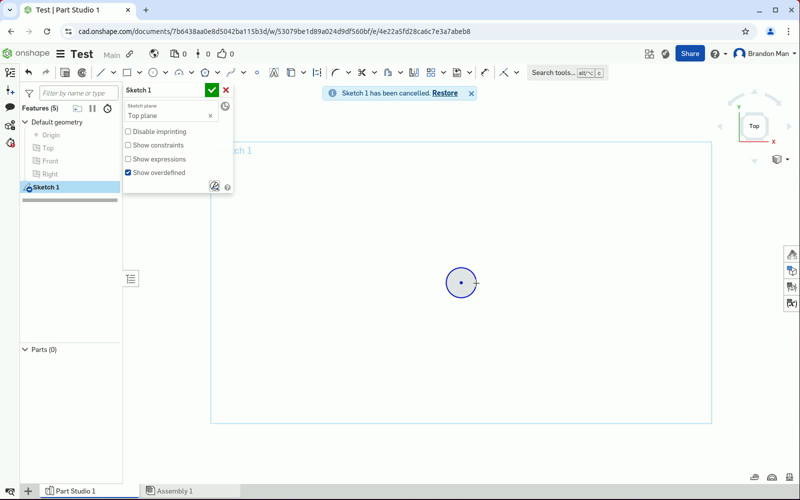
mouse_move(461, 282)
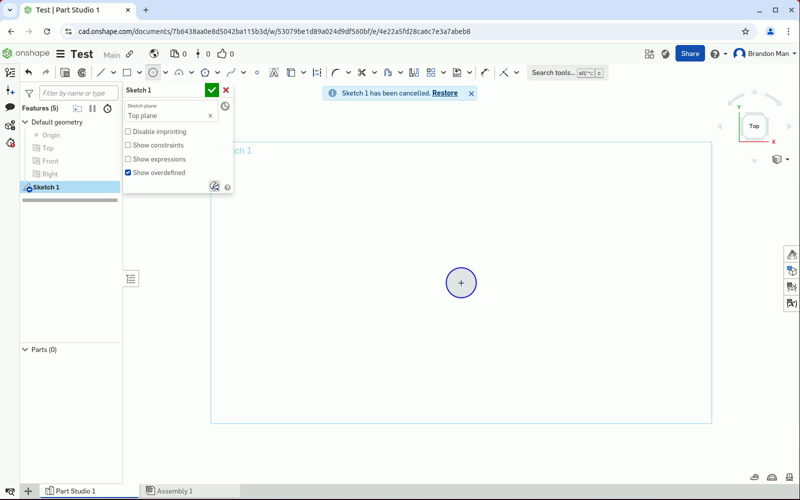
click(461, 282)
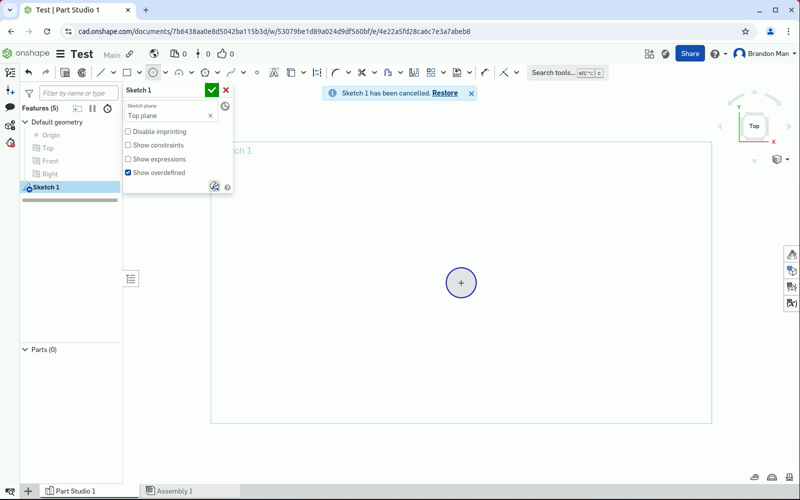
key_up(shift)
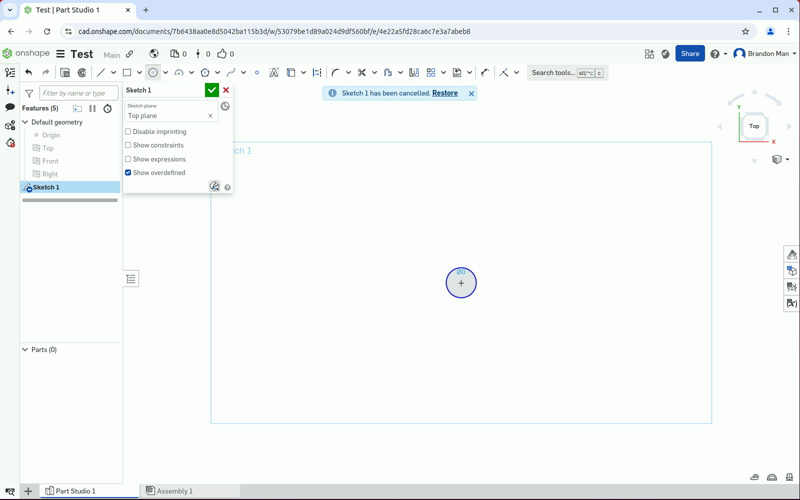
mouse_move(467, 282)
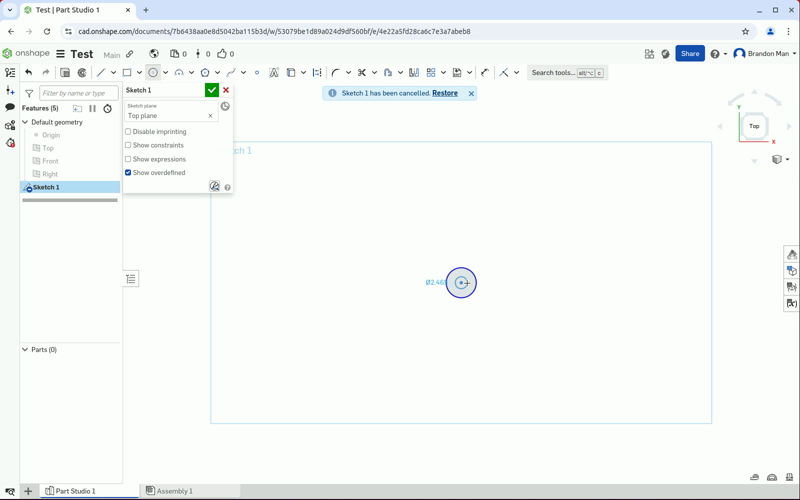
click(467, 282)
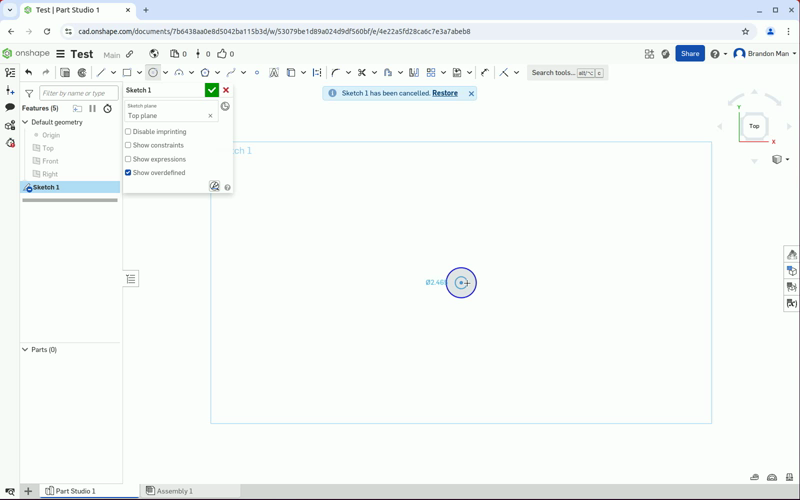
key(esc)
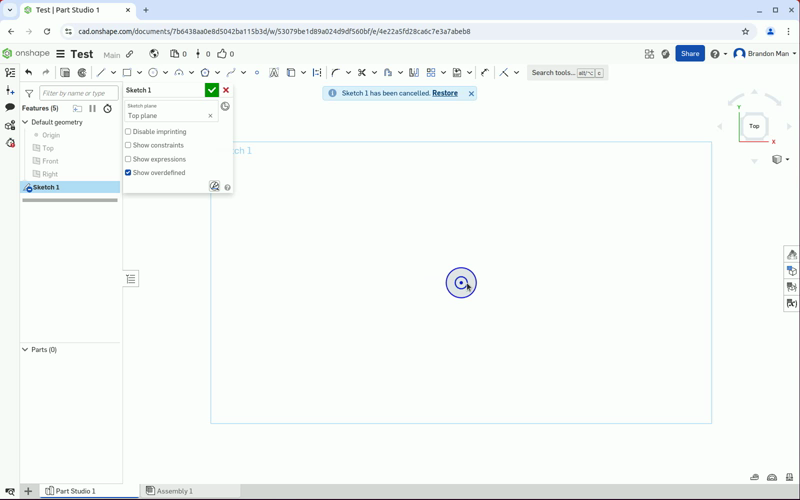
mouse_move(468, 279)
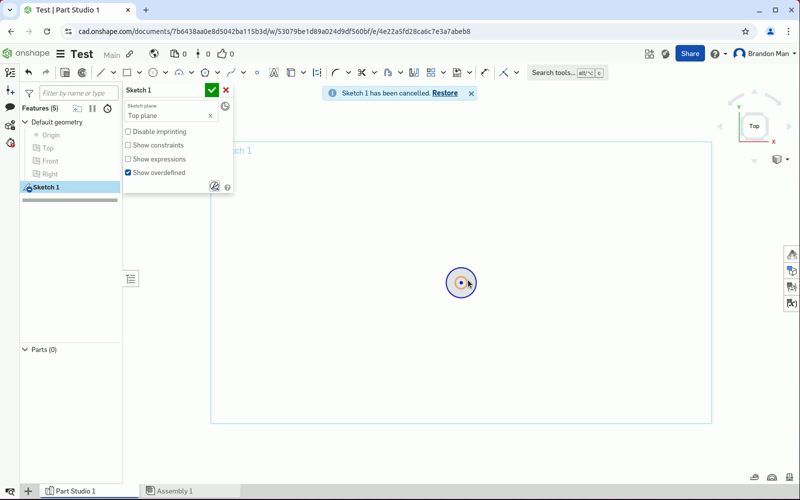
scroll(6)
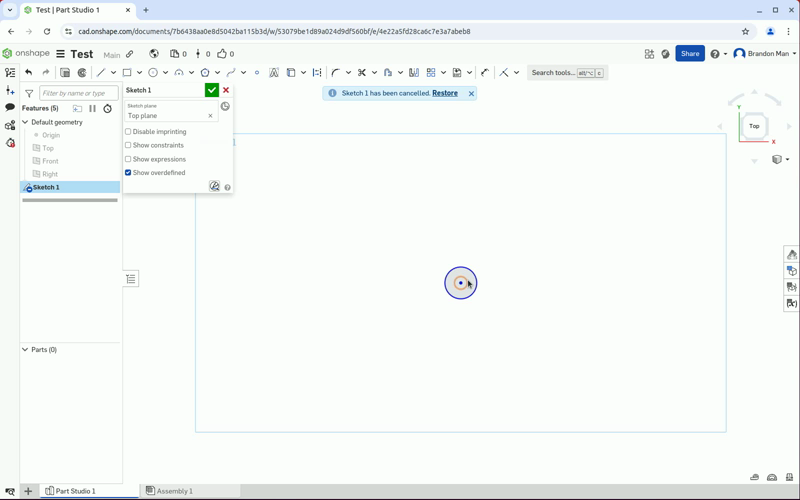
scroll(6)
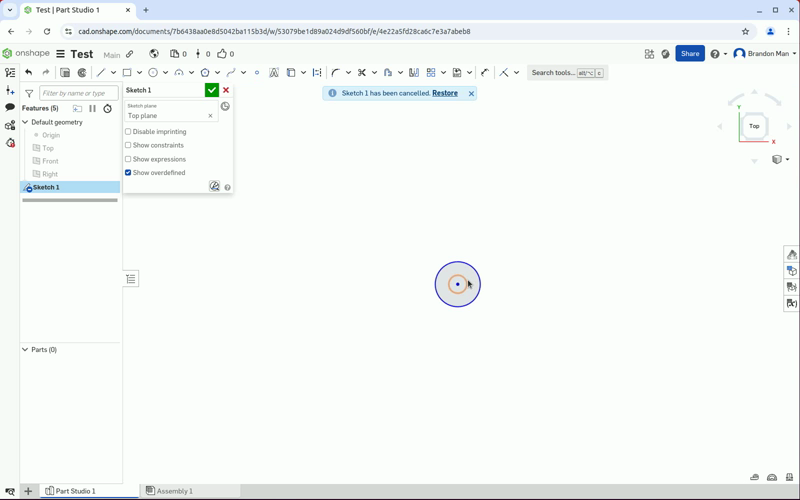
scroll(6)
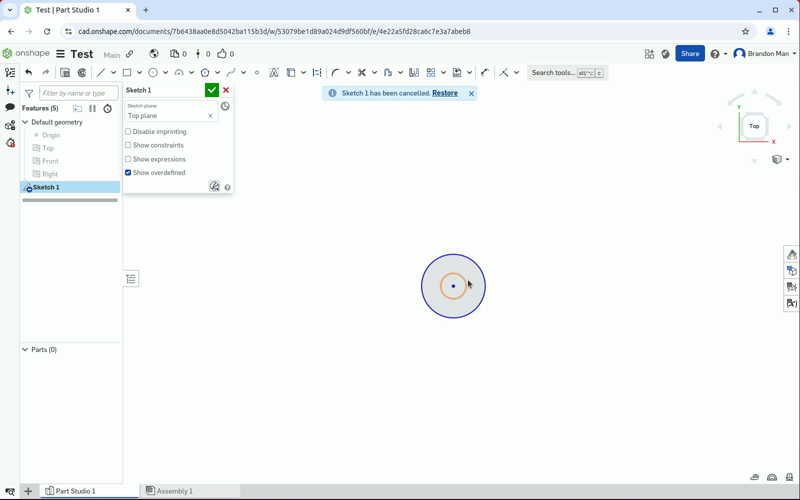
scroll(6)
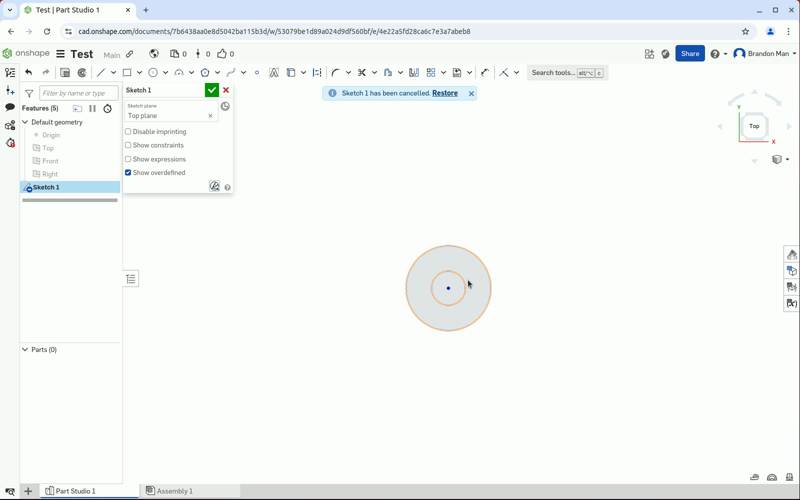
scroll(6)
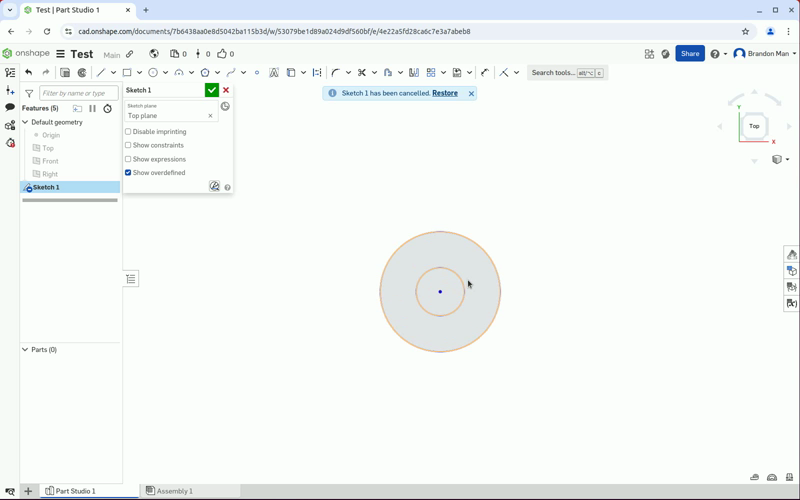
scroll(6)
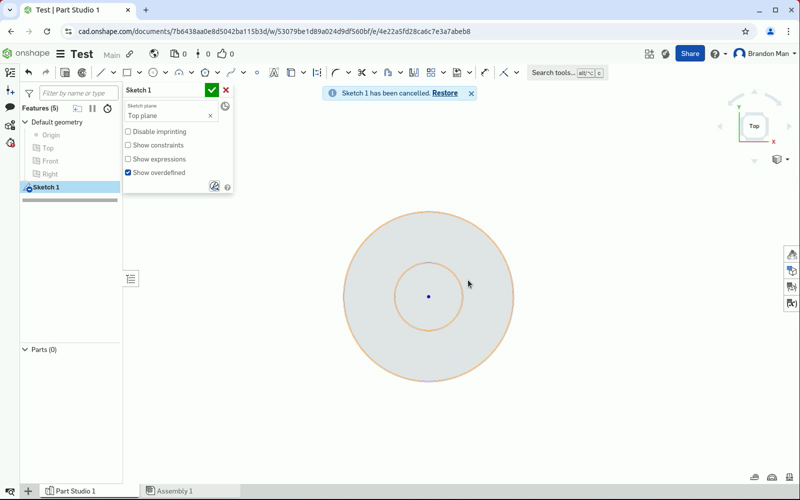
scroll(6)
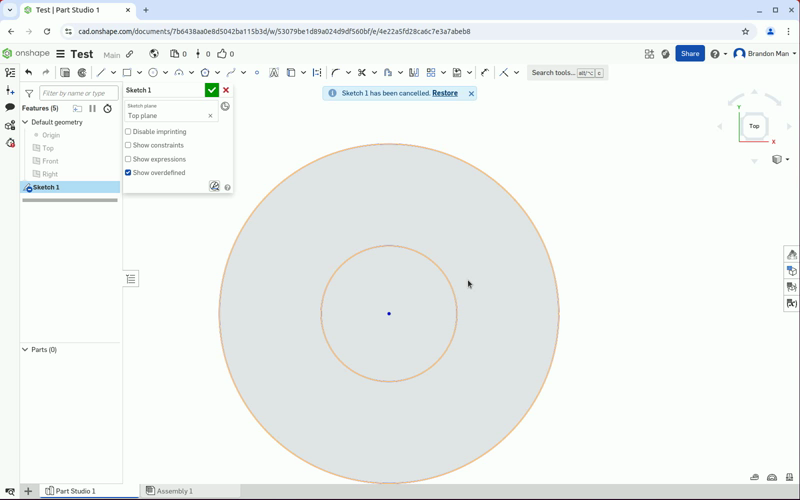
click(468, 279)
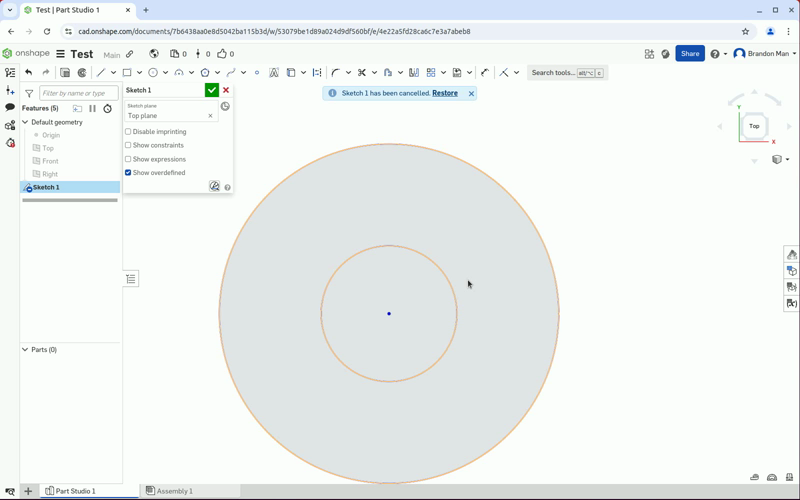
scroll(-6)
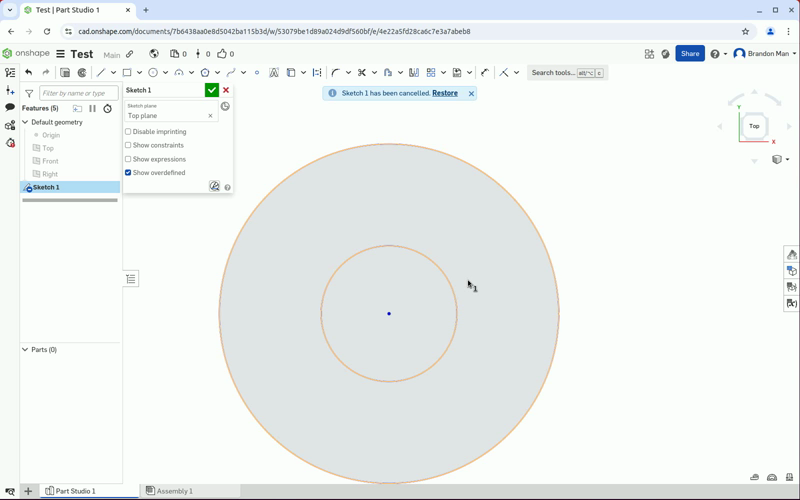
scroll(-6)
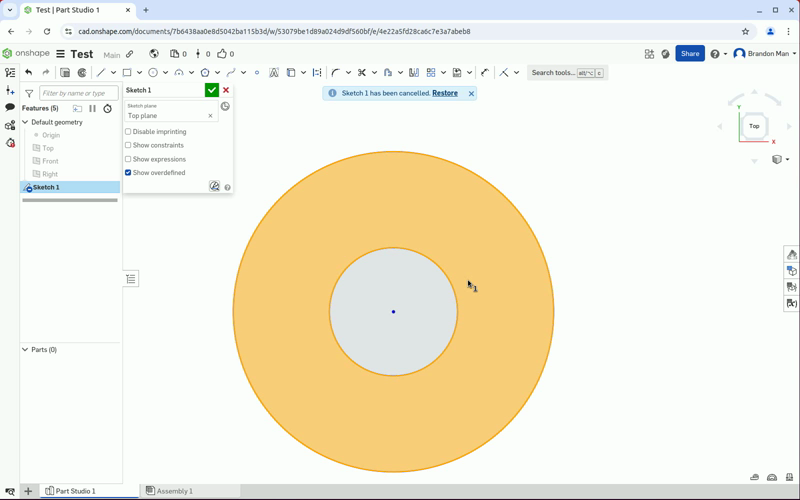
scroll(-6)
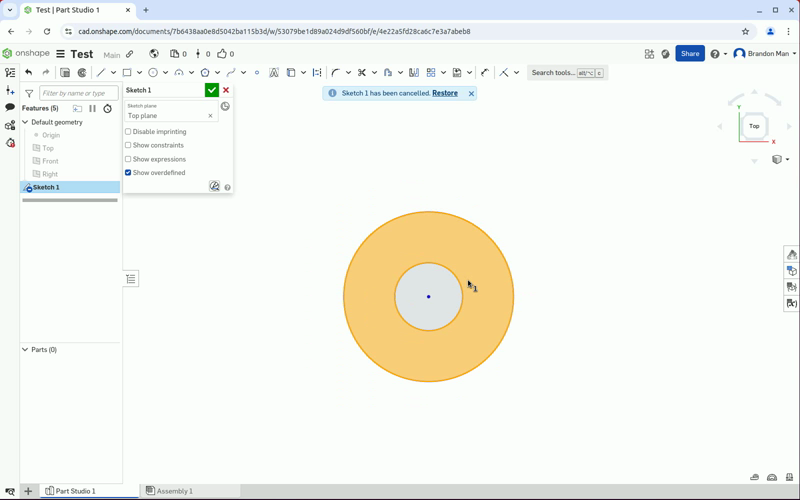
scroll(-6)
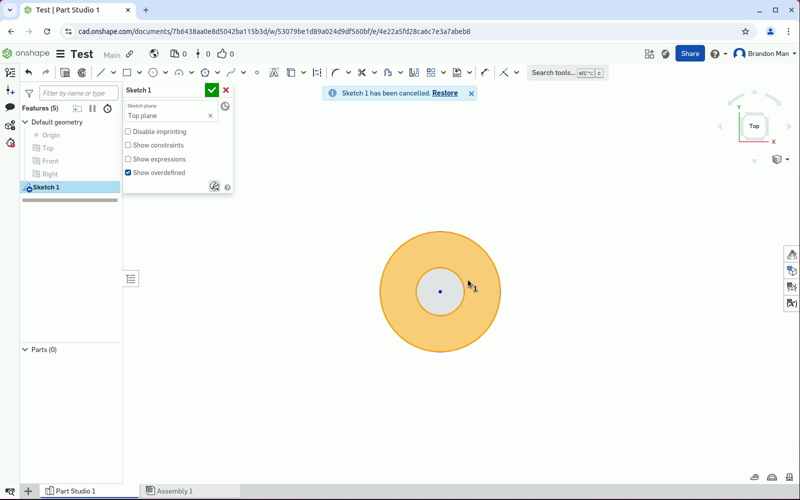
scroll(-6)
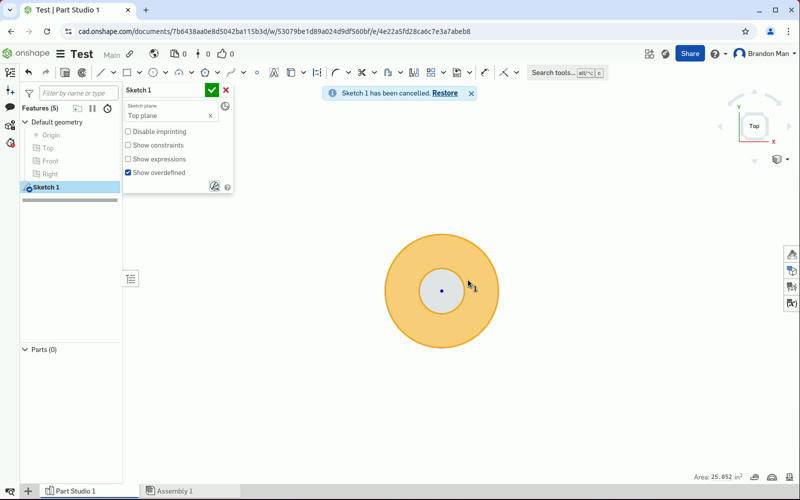
scroll(-6)
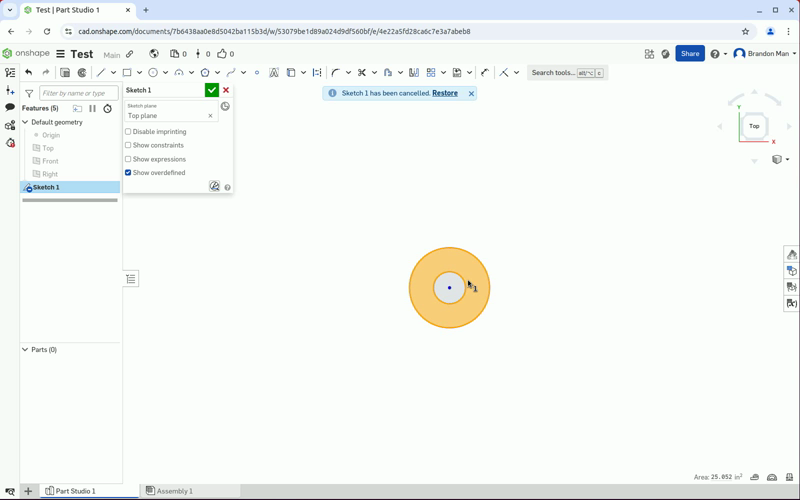
scroll(-6)
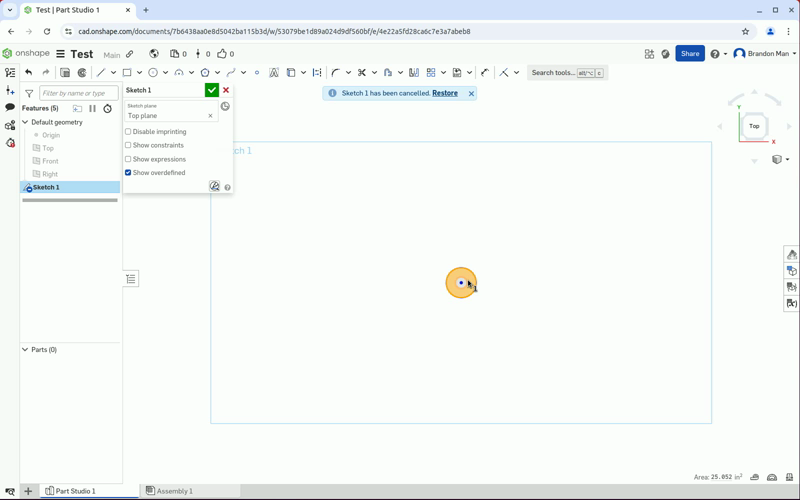
mouse_move(73, 352)
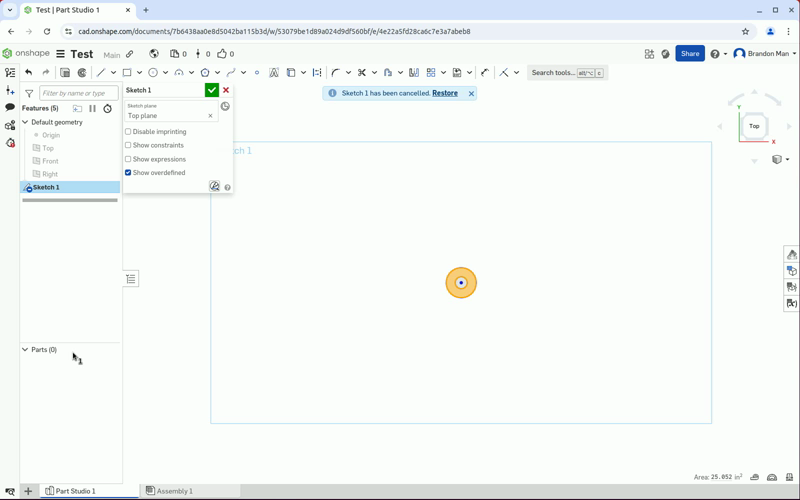
key(shift+y)
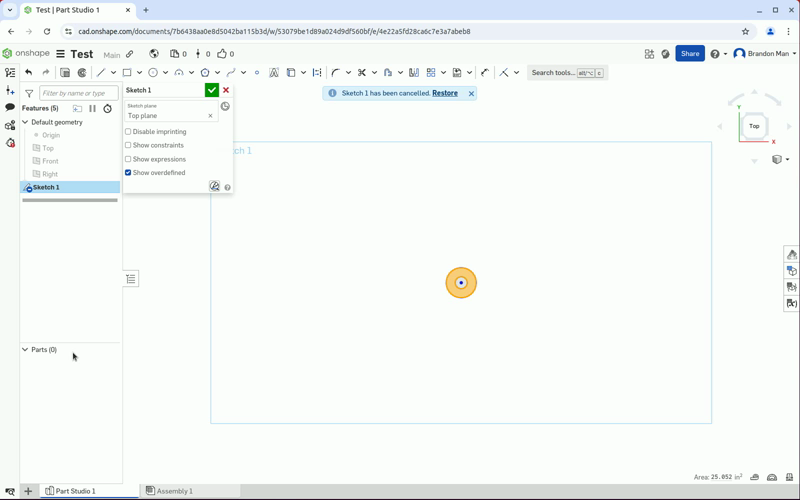
key(shift+e)
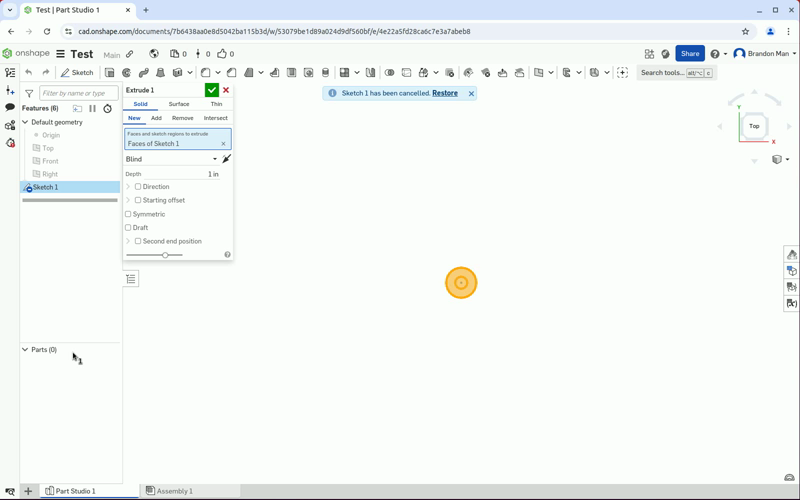
mouse_move(143, 106)
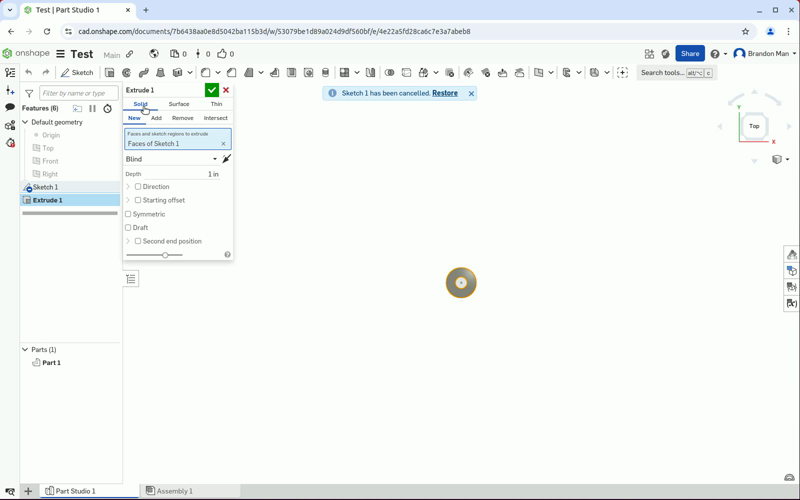
click(143, 106)
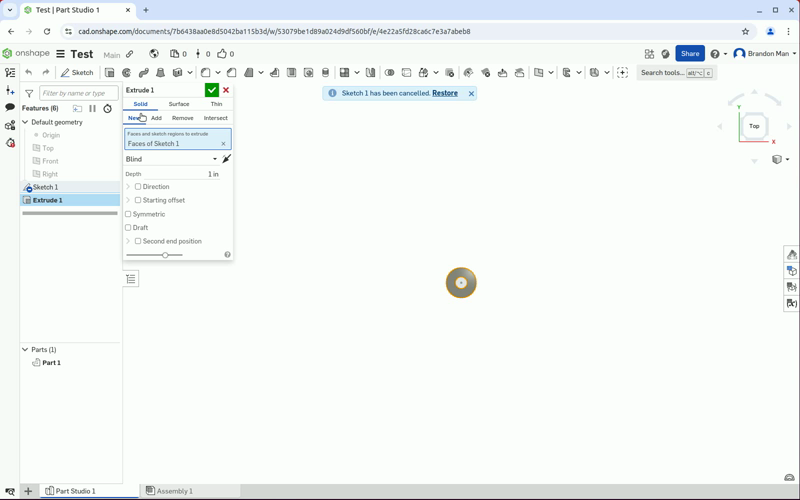
mouse_move(137, 120)
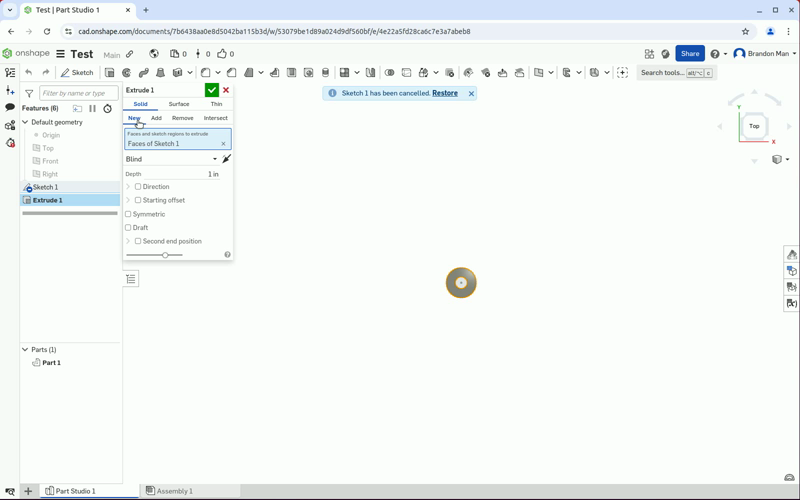
click(137, 120)
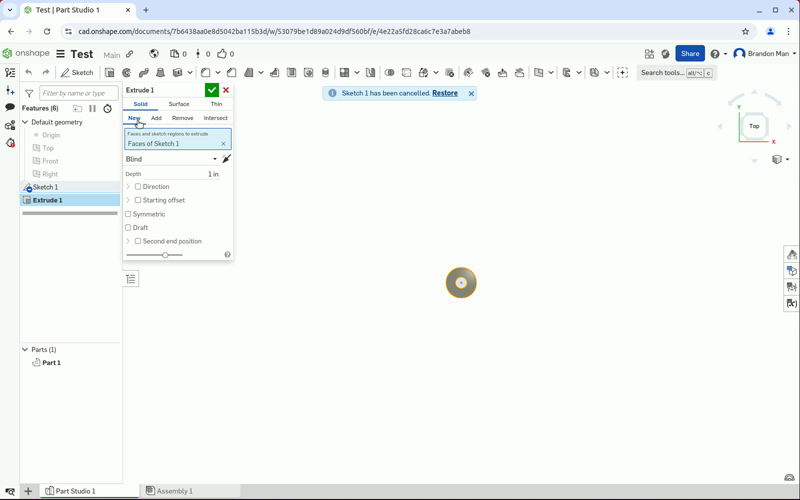
key(tab, 4)
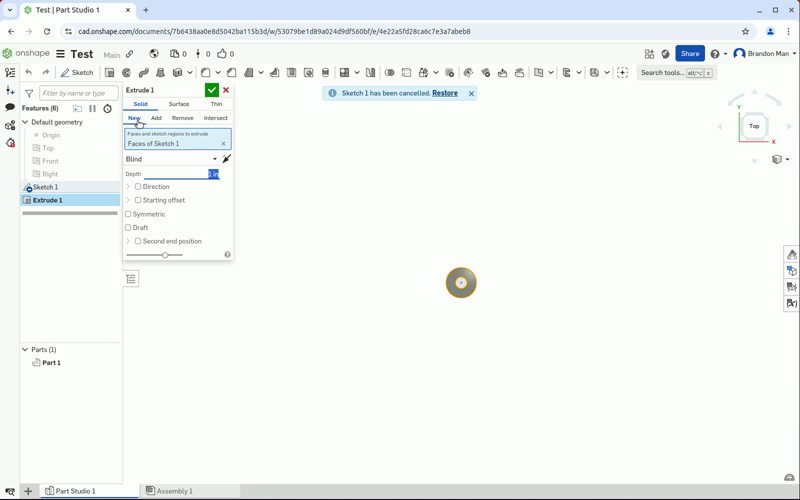
text(2.407)
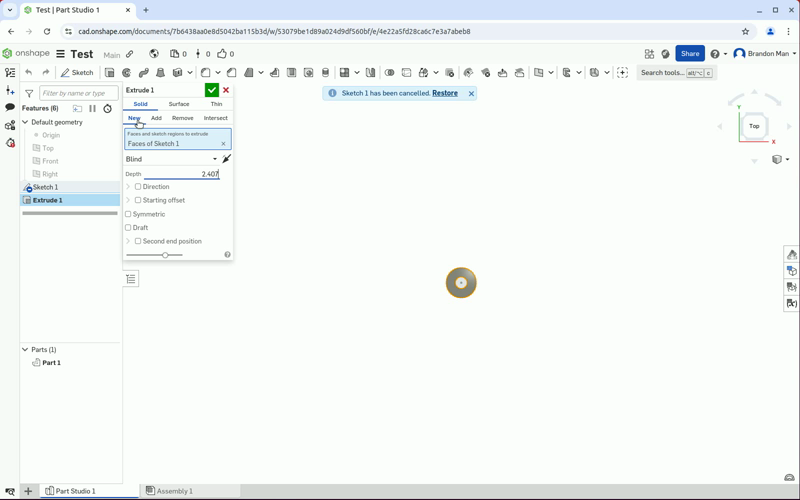
key(enter)
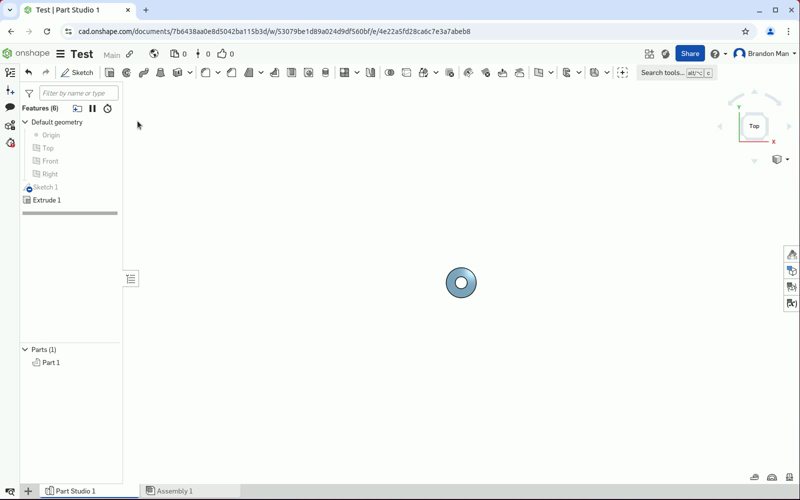
key(shift+h)
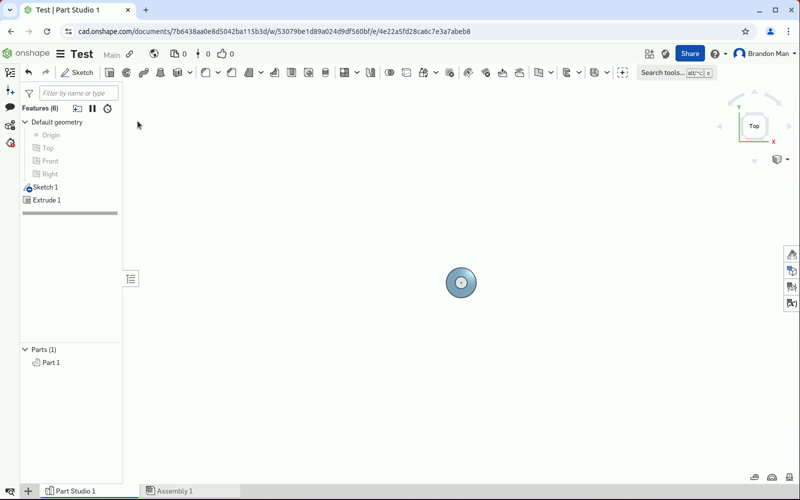
key(shift+h)
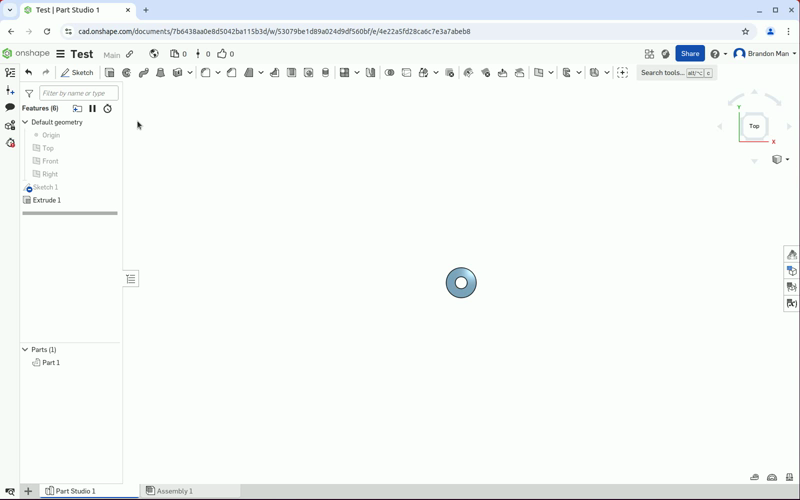
mouse_move(73, 189)
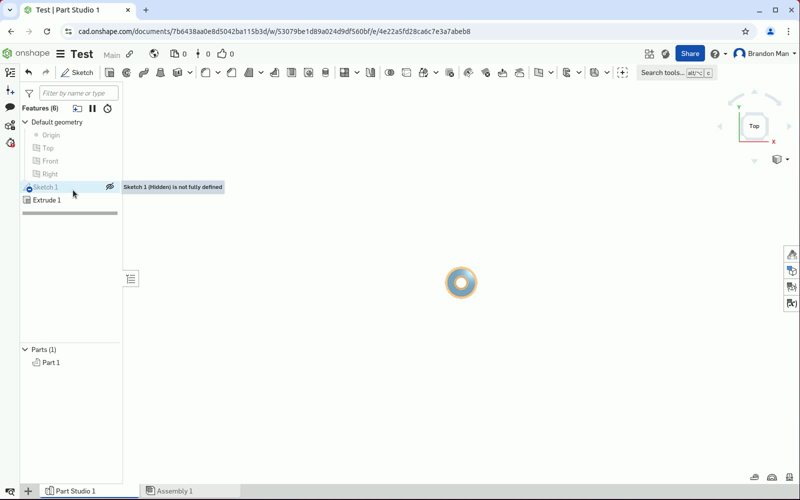
click(73, 189)
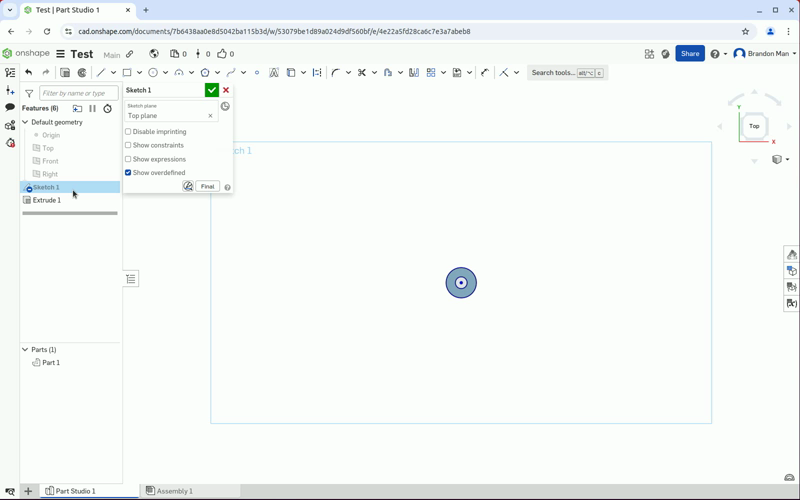
mouse_move(229, 92)
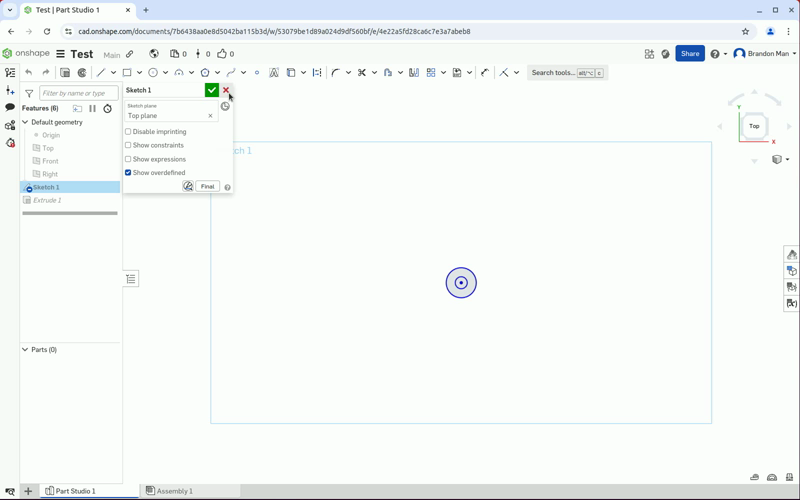
click(229, 92)
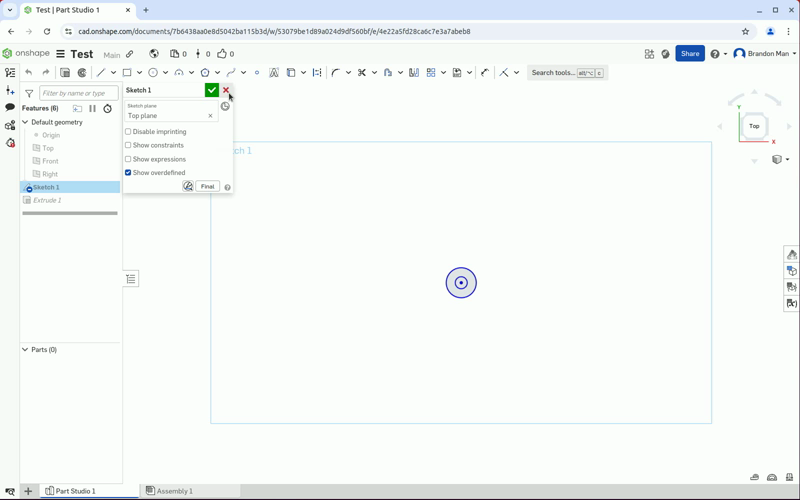
key(shift+s)
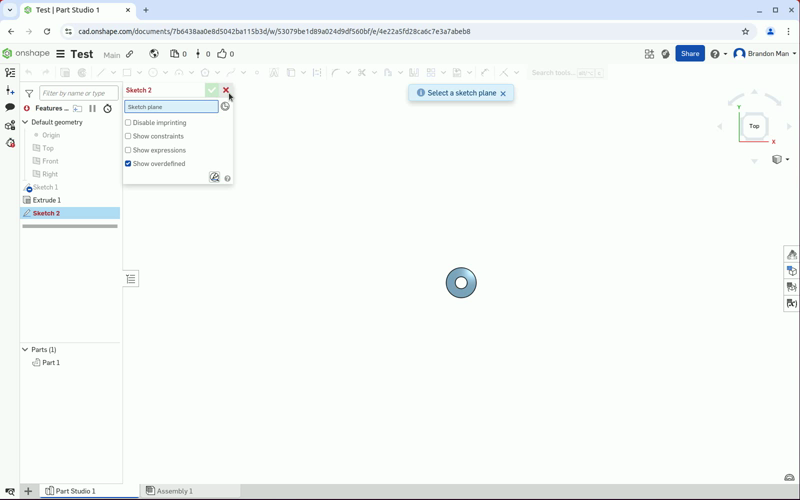
mouse_move(73, 150)
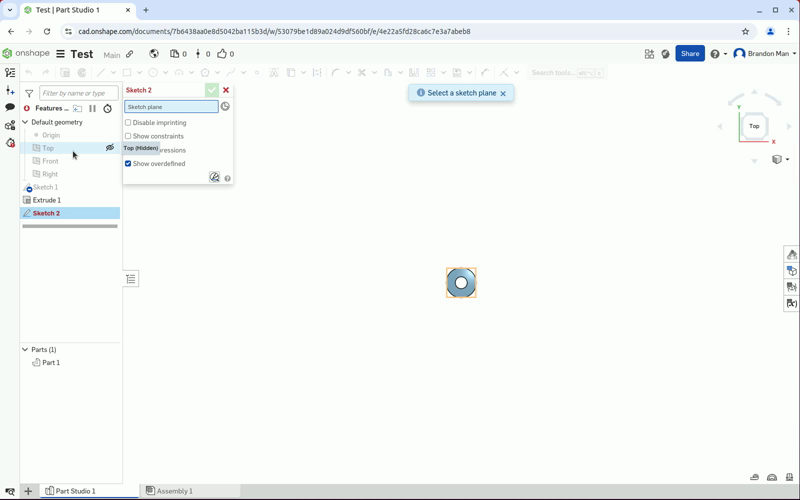
click(73, 150)
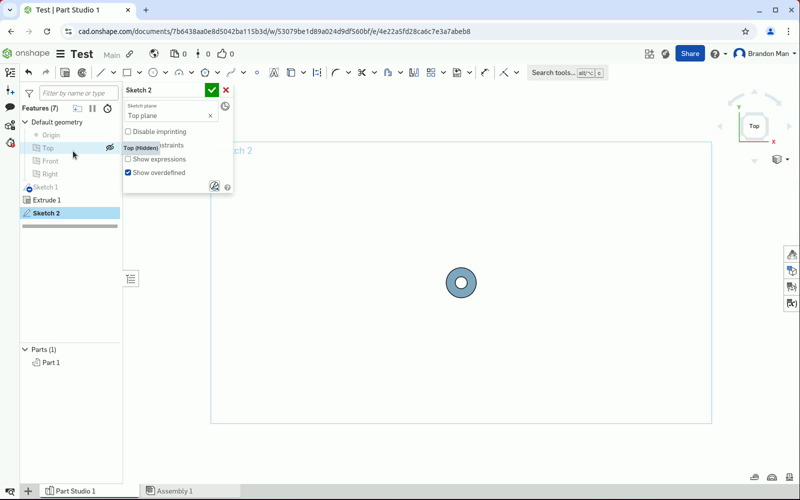
mouse_move(73, 352)
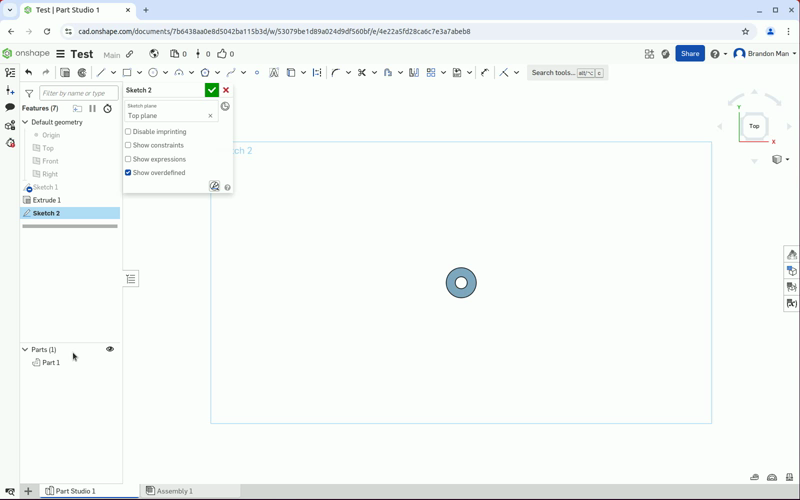
key(y)
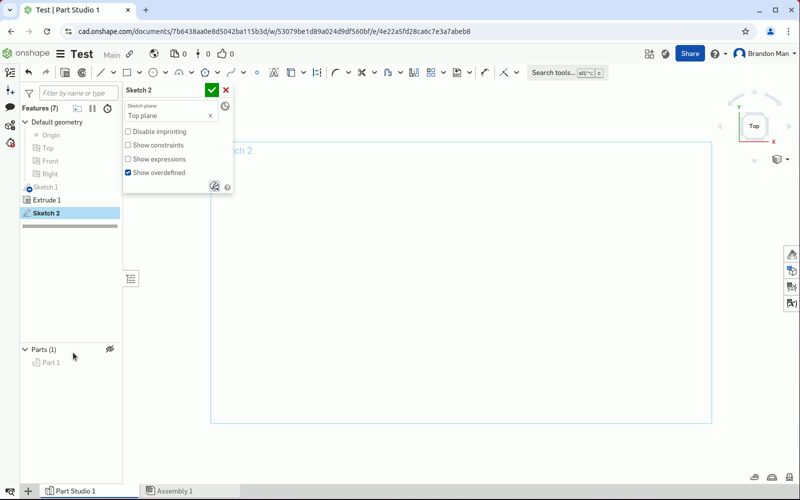
key(c)
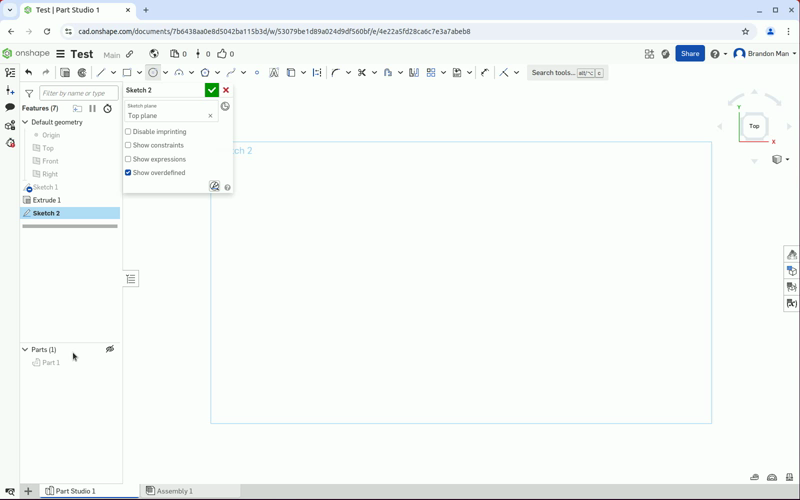
key_down(shift)
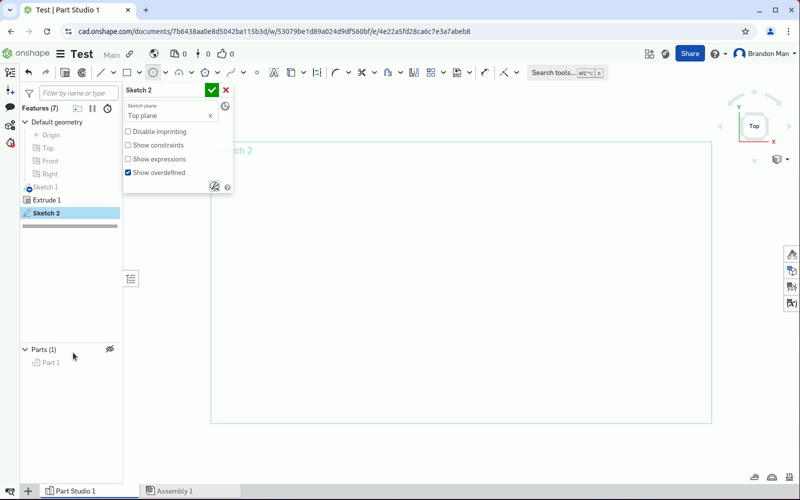
mouse_move(535, 282)
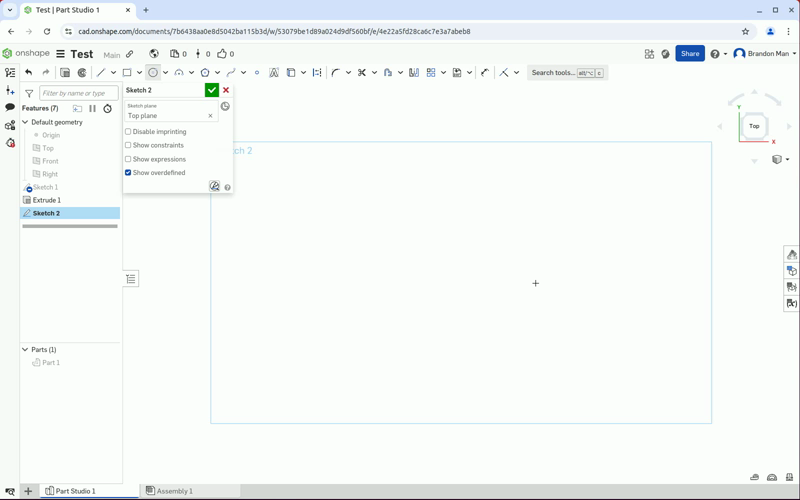
click(535, 282)
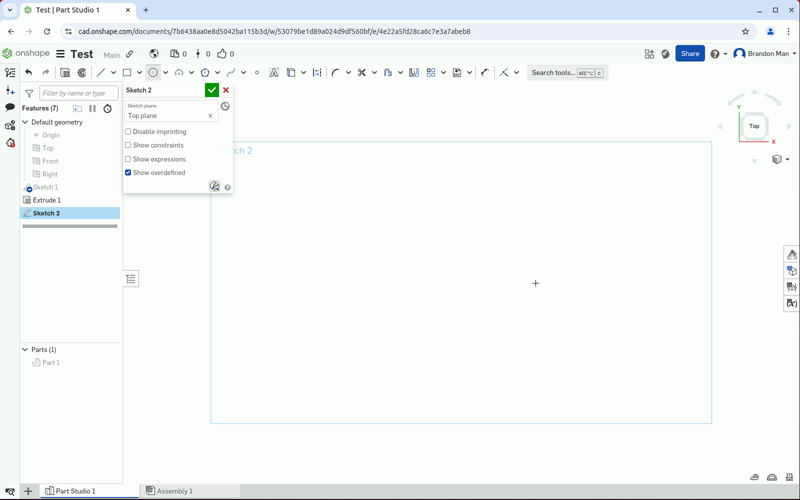
key_up(shift)
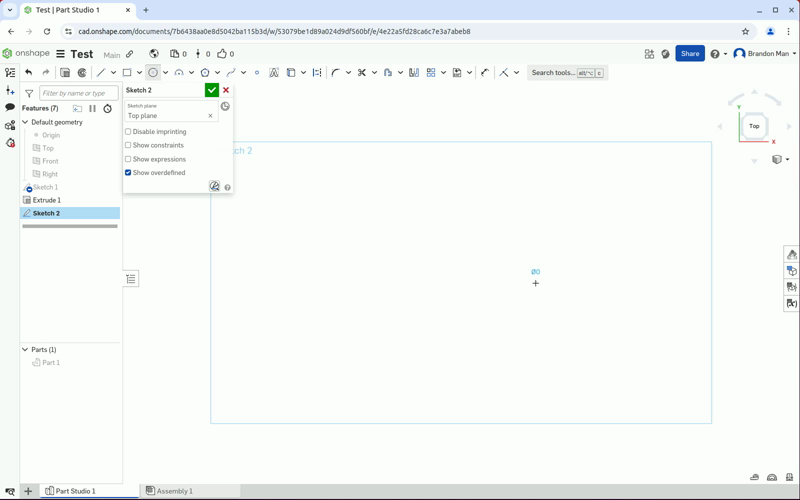
mouse_move(573, 282)
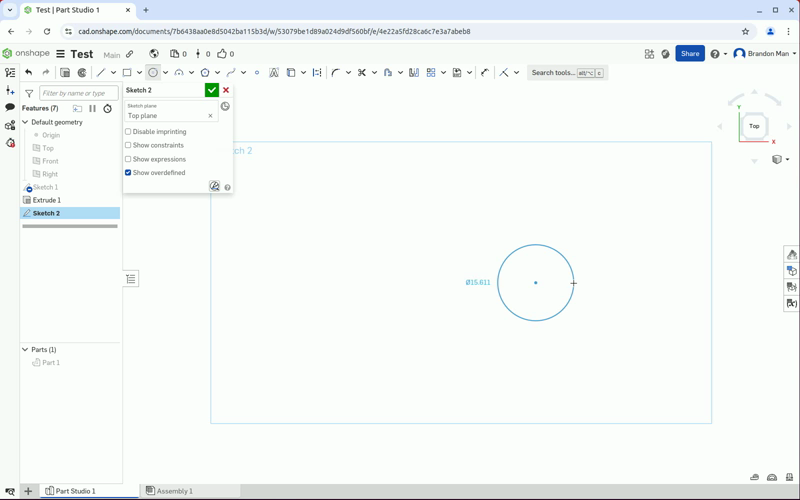
click(573, 282)
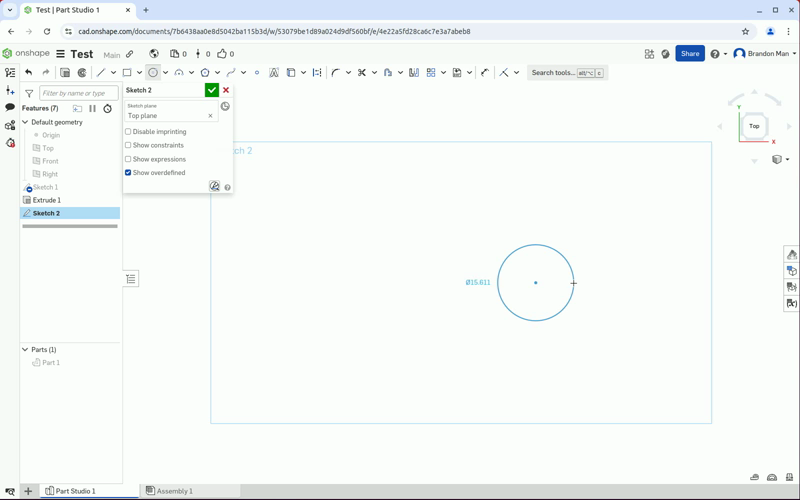
key(esc)
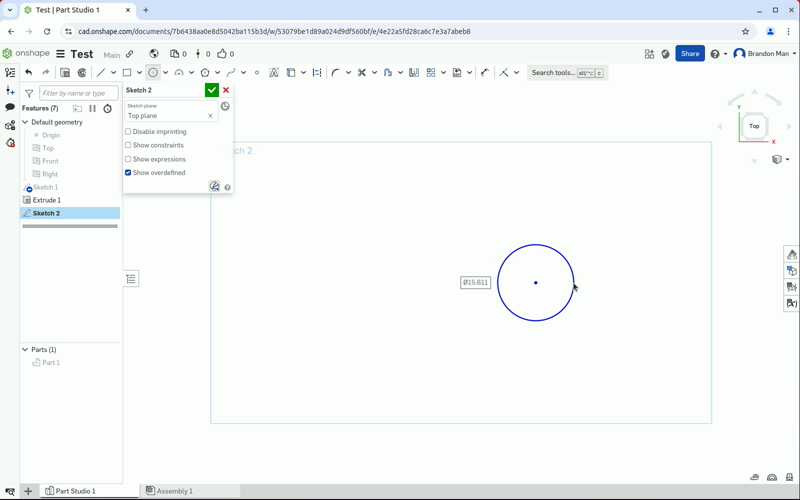
mouse_move(522, 295)
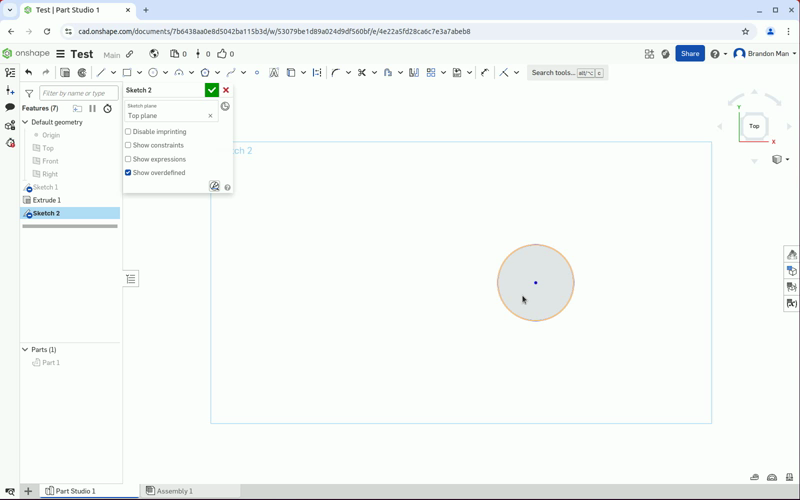
click(522, 295)
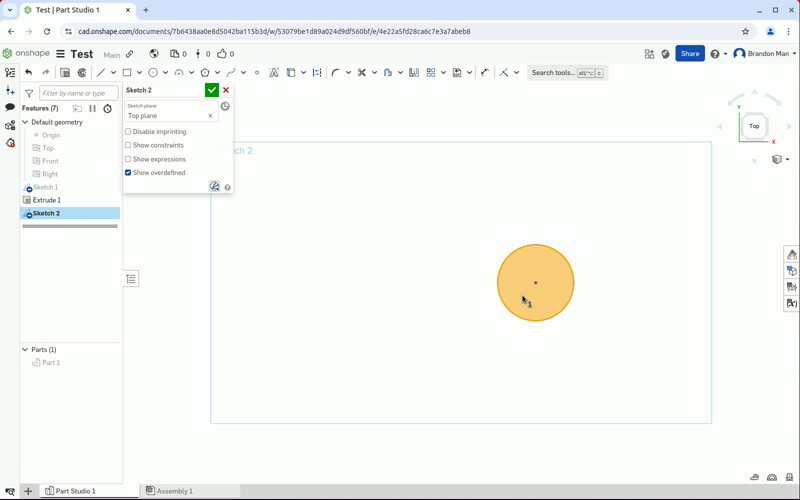
mouse_move(73, 352)
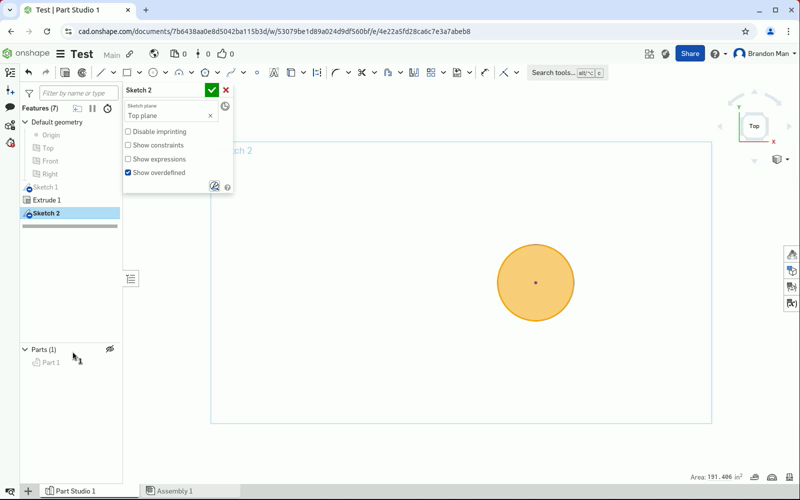
key(shift+y)
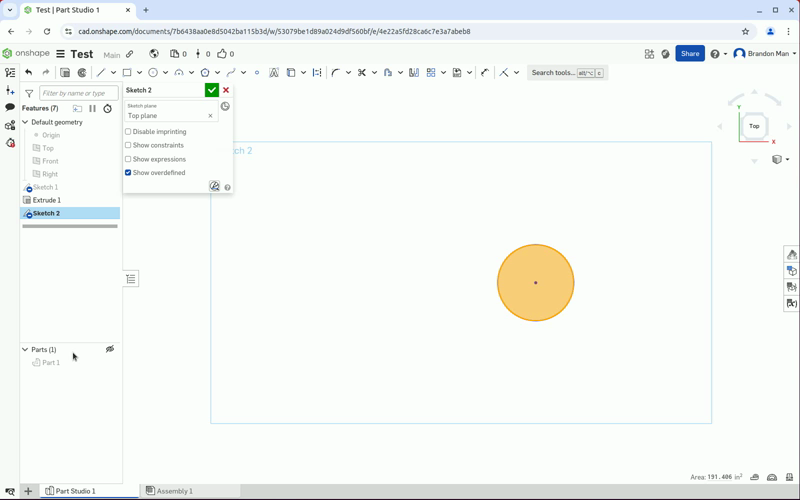
key(shift+e)
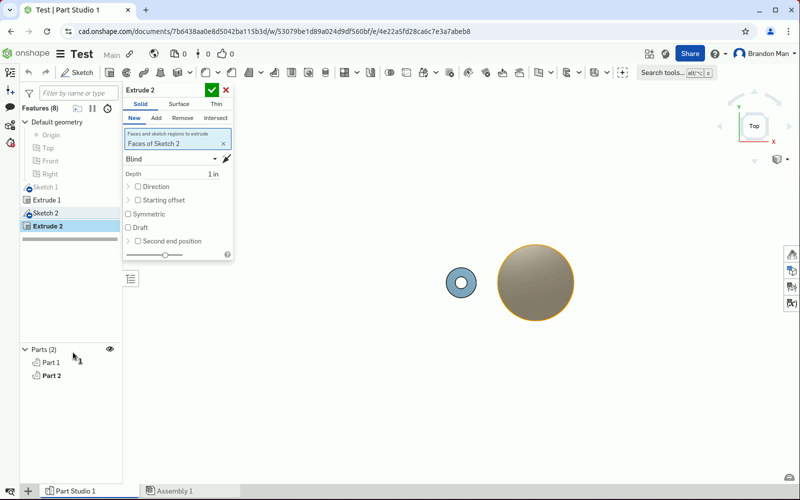
mouse_move(143, 106)
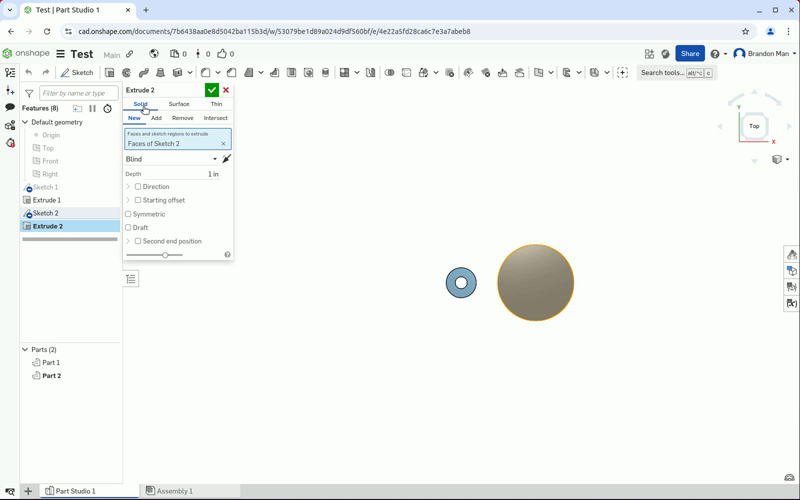
click(143, 106)
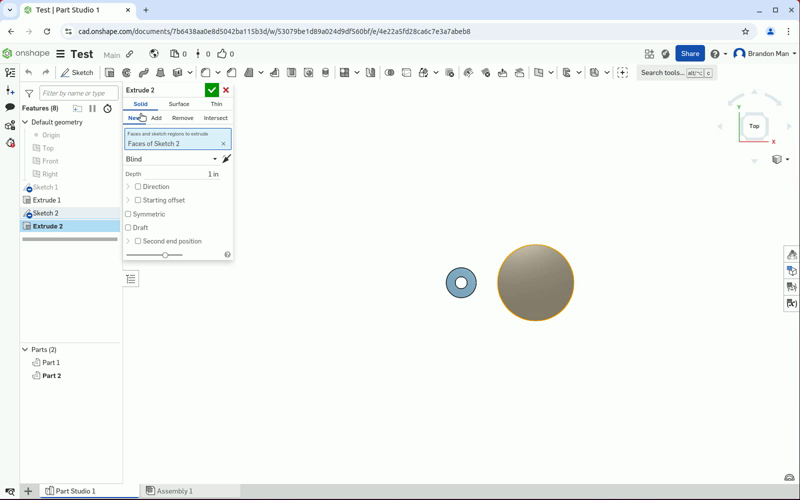
mouse_move(137, 120)
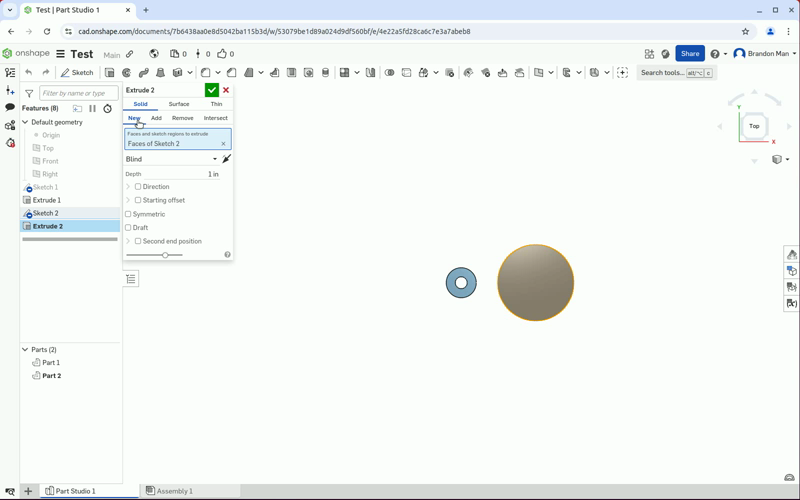
click(137, 120)
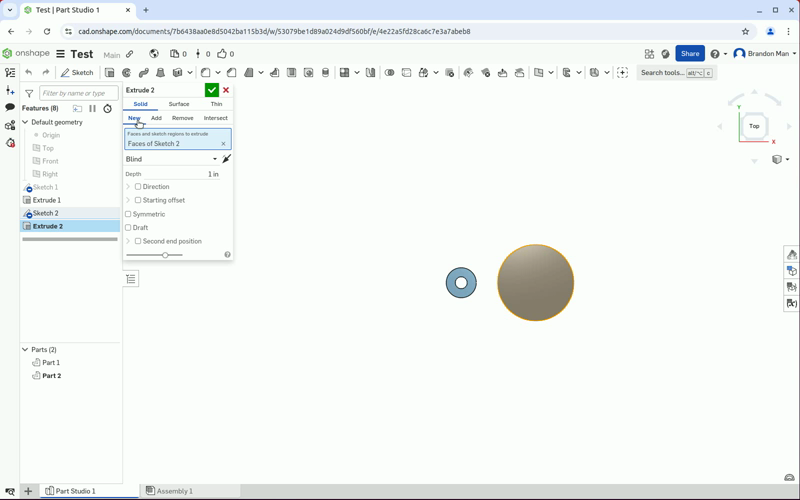
key(tab, 4)
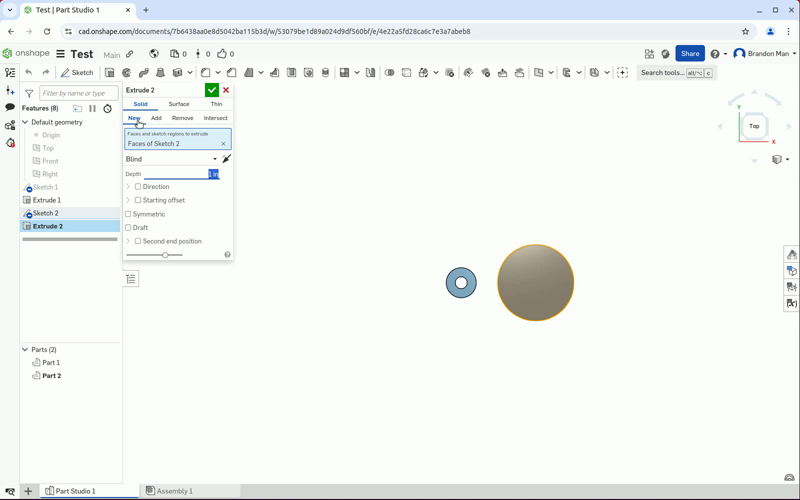
text(2.407)
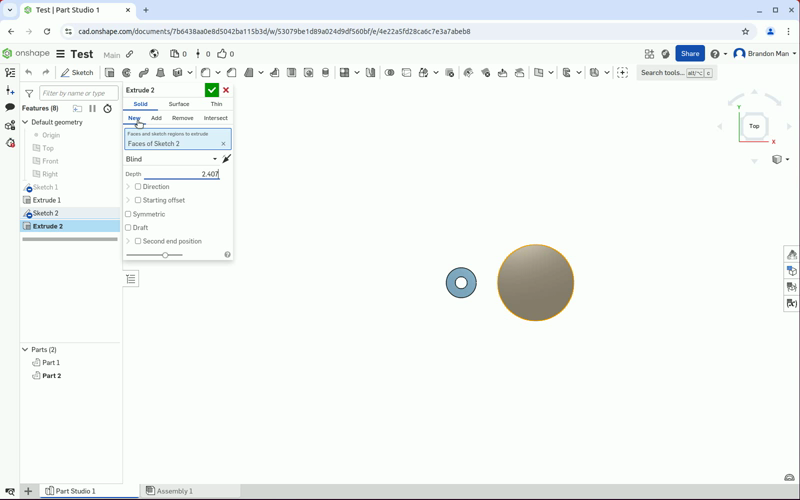
key(enter)
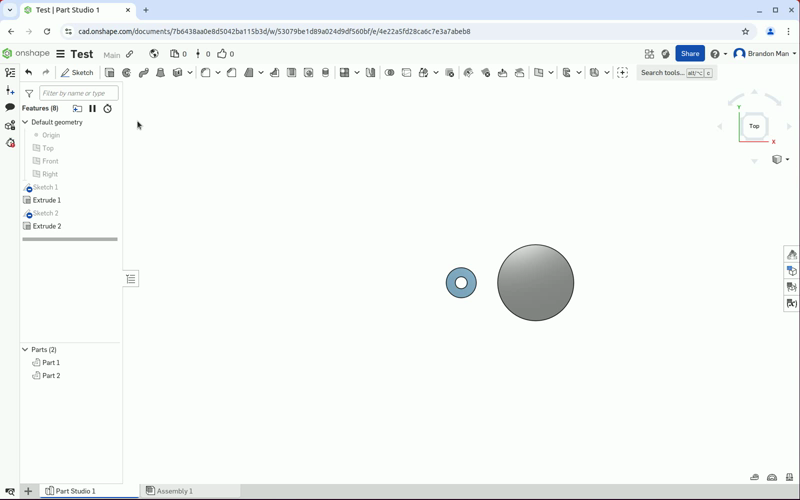
key(shift+h)
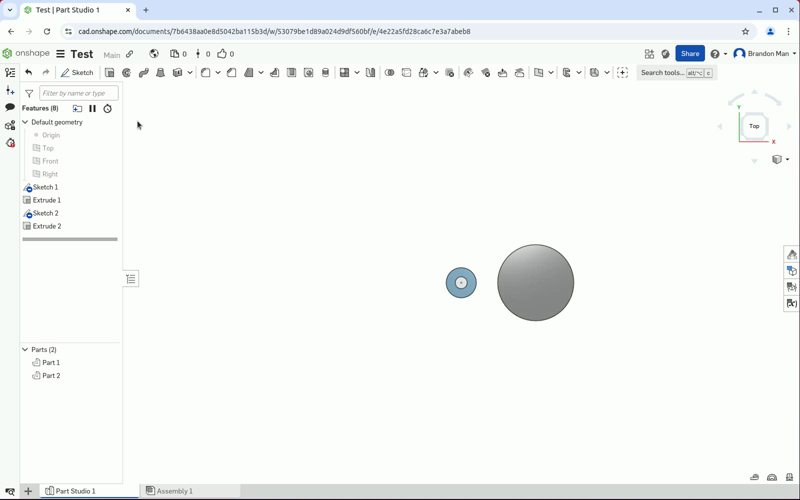
key(shift+h)
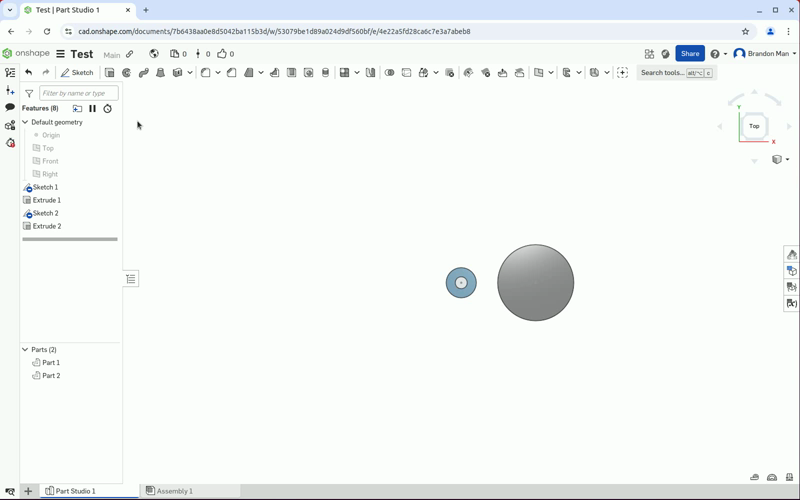
key(shift+7)
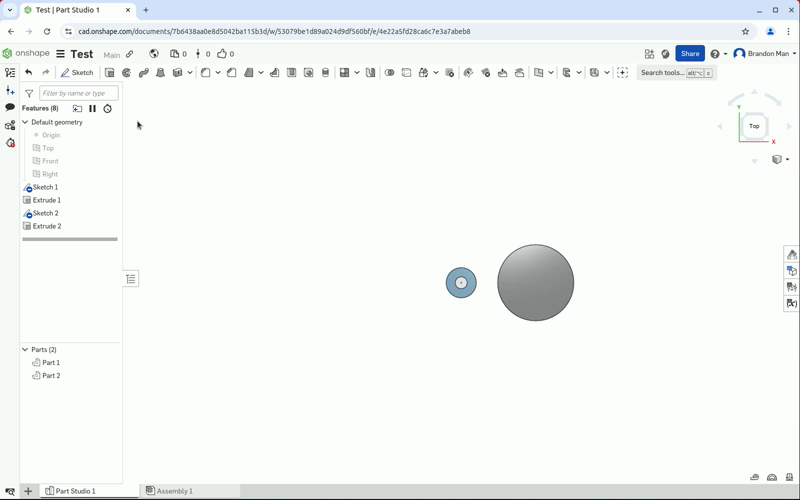
key(up, 3)
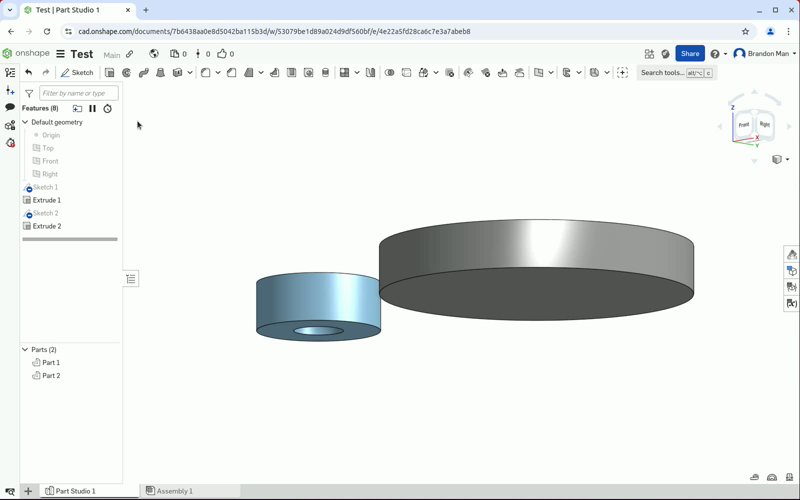
key(left, 3)
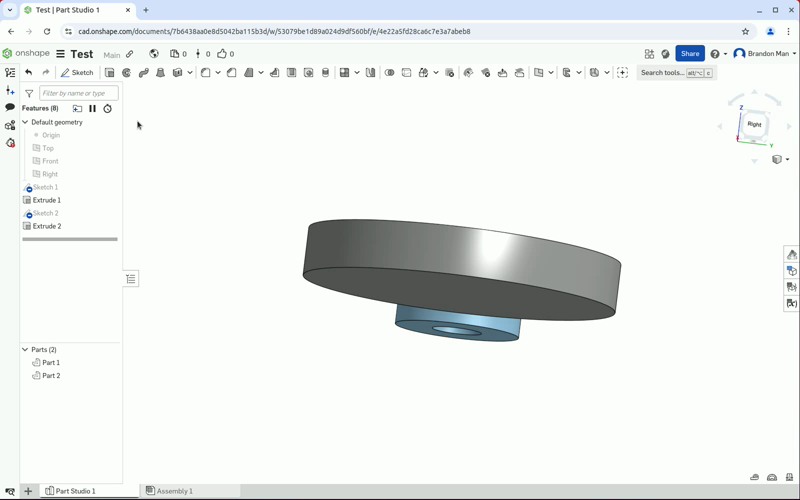
key(right, 3)
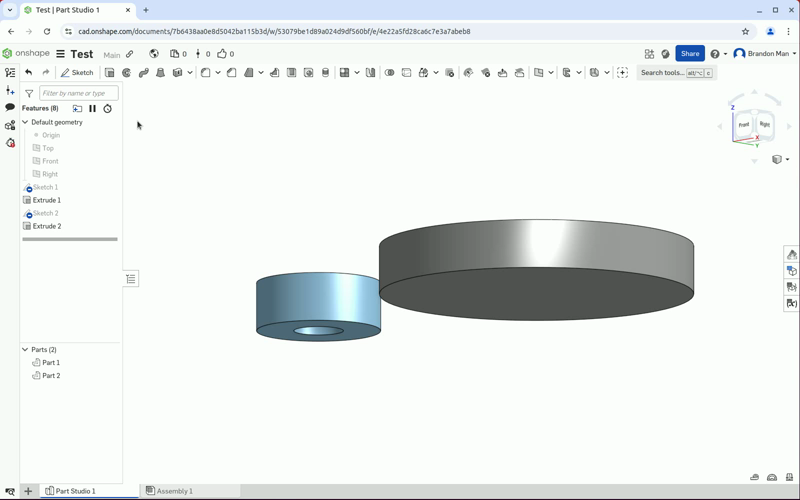
key(down, 3)
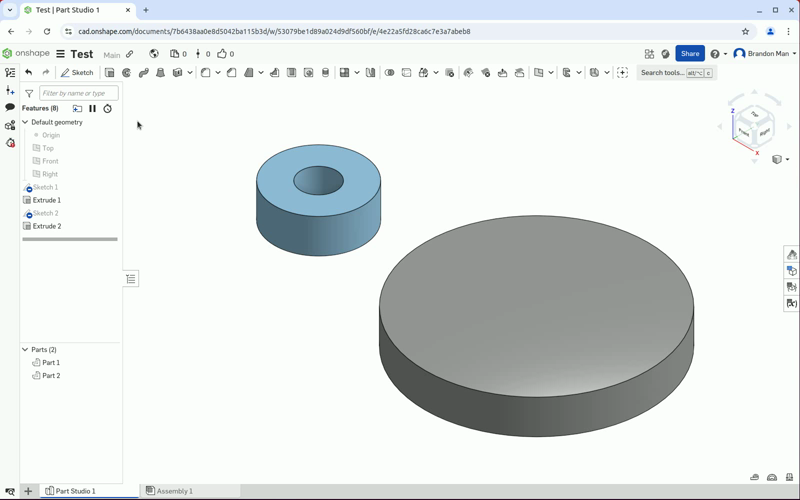
mouse_move(73, 189)
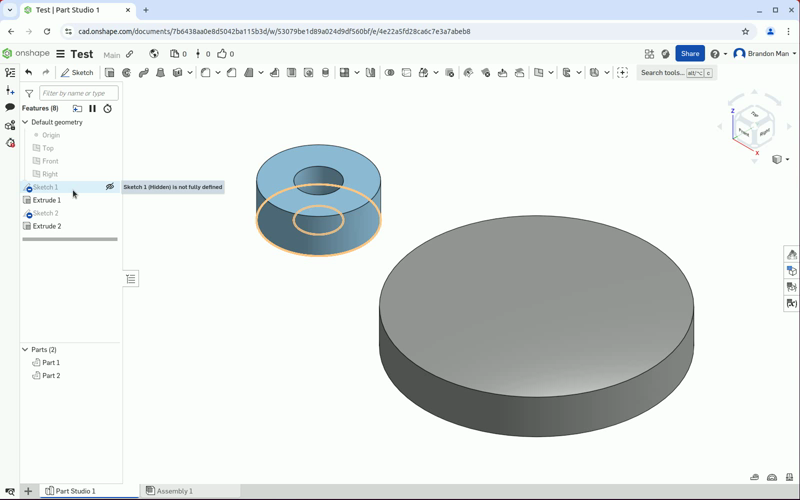
click(73, 189)